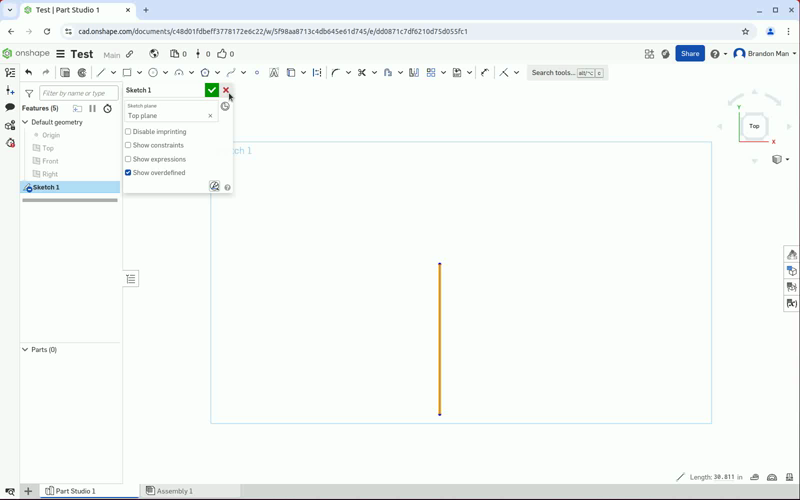
key(shift+h)
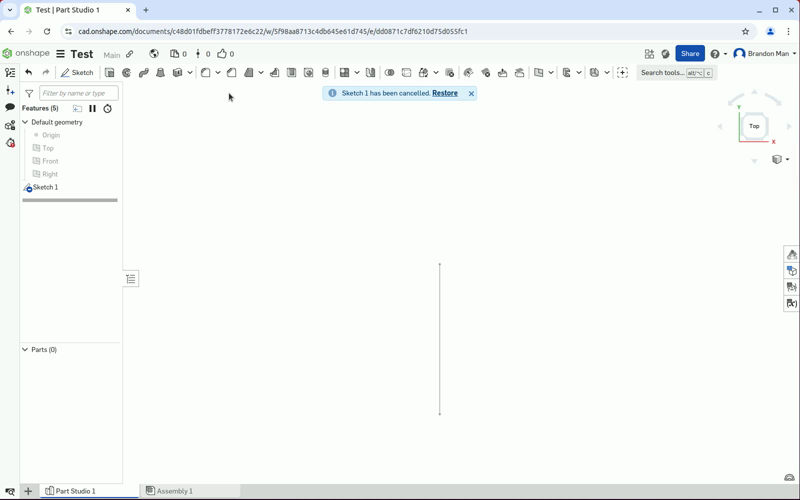
mouse_move(73, 352)
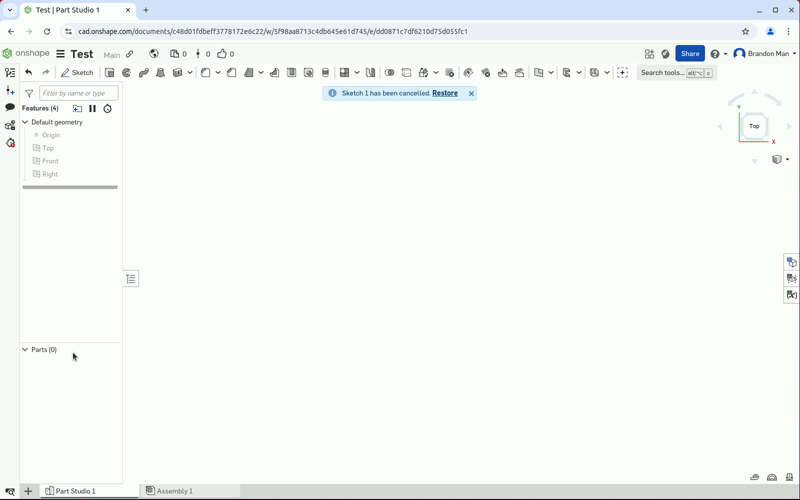
key(y)
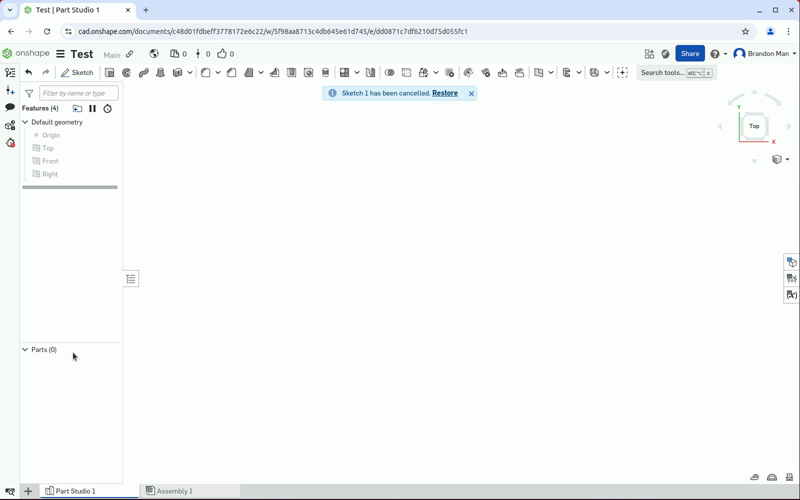
key(shift+p)
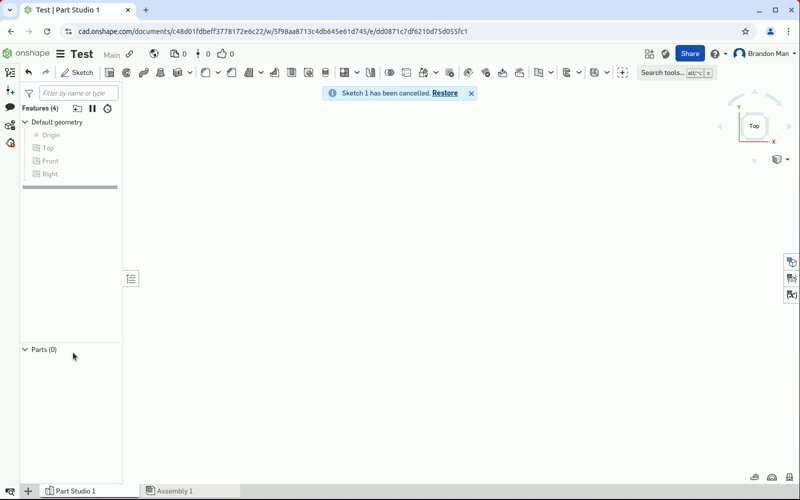
key(space)
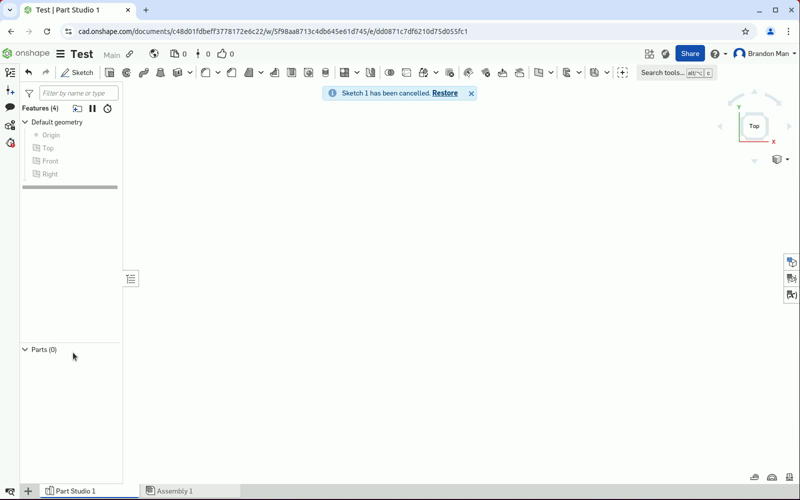
key_down(shift)
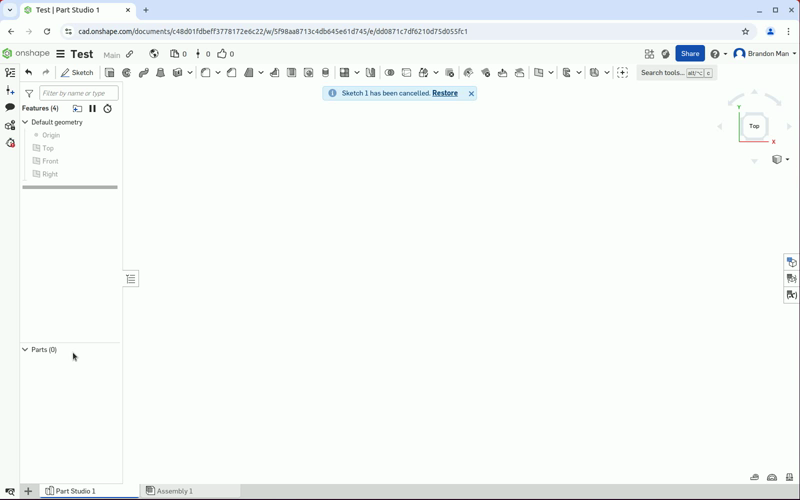
key(up)
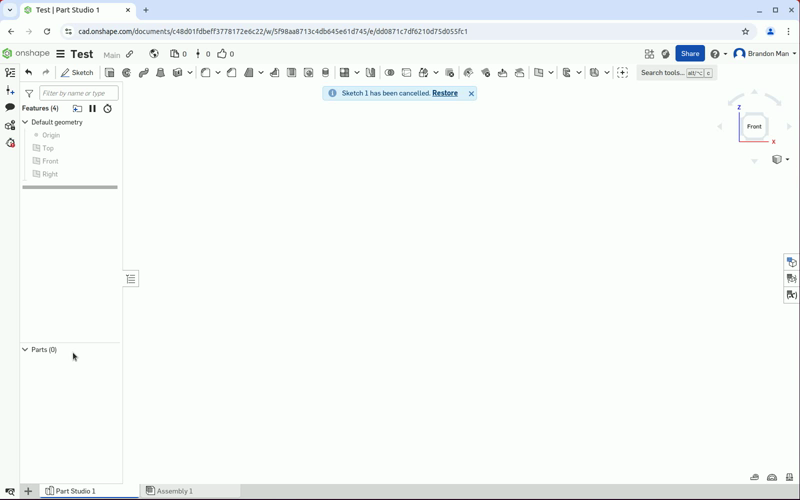
key_up(shift)
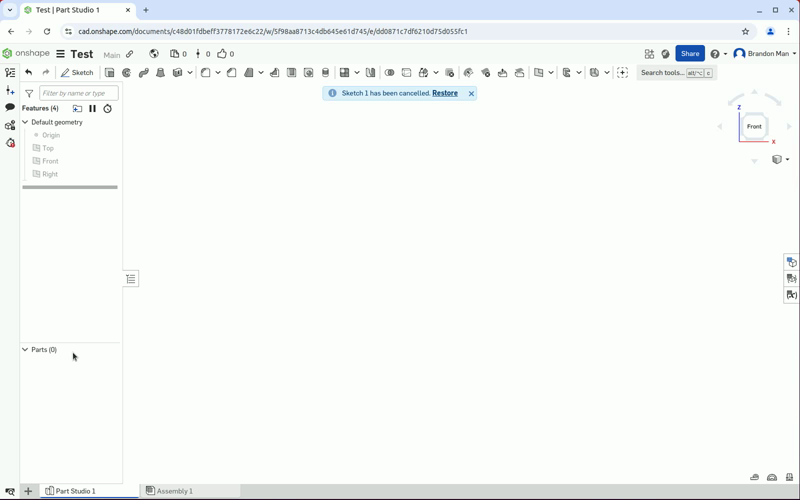
mouse_move(73, 352)
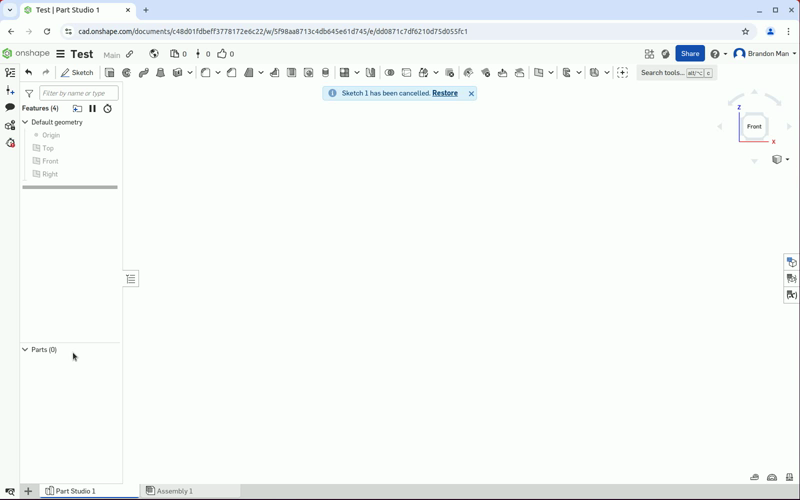
key(shift+y)
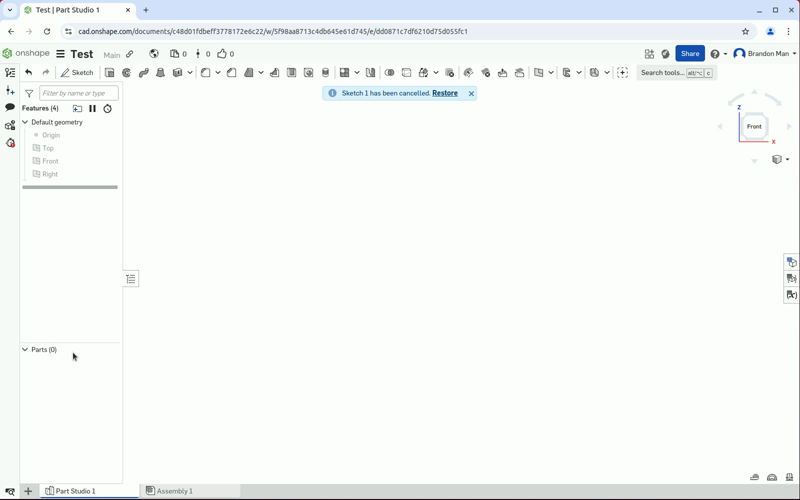
key(shift+s)
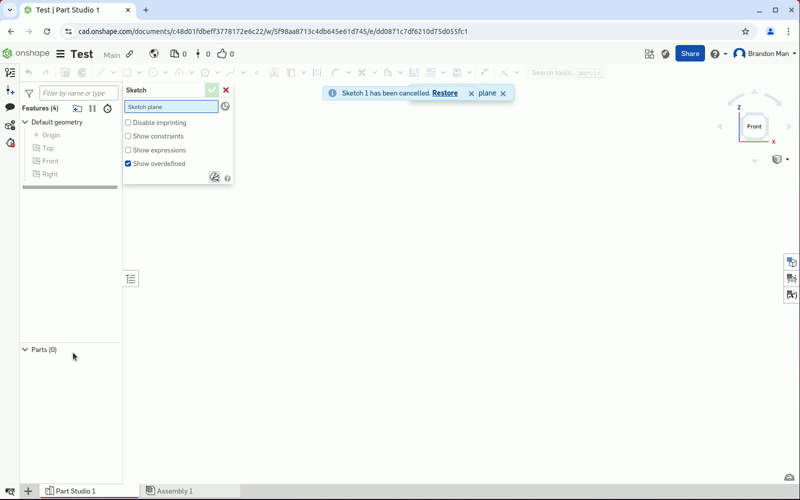
mouse_move(73, 163)
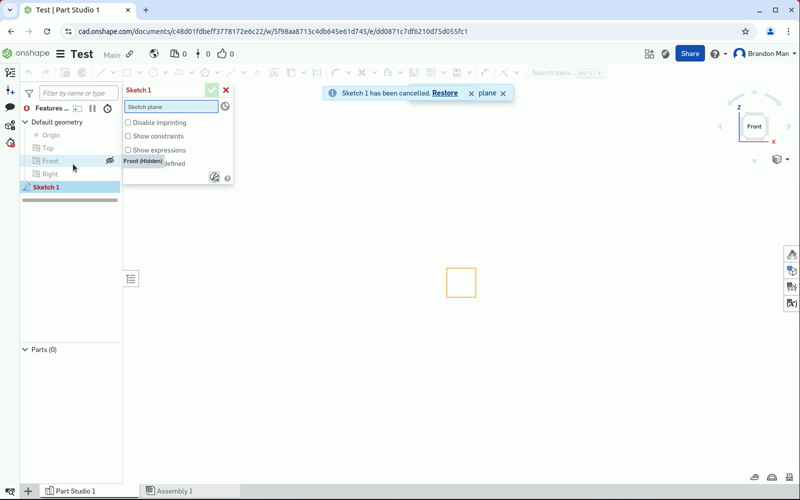
click(73, 163)
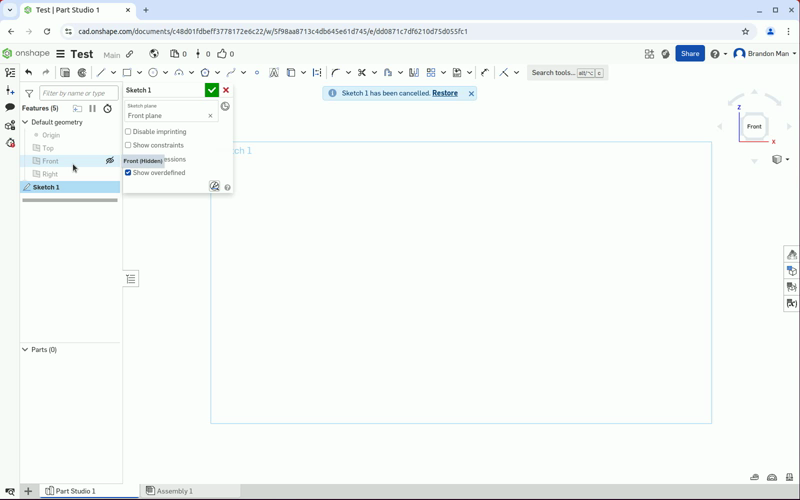
mouse_move(73, 352)
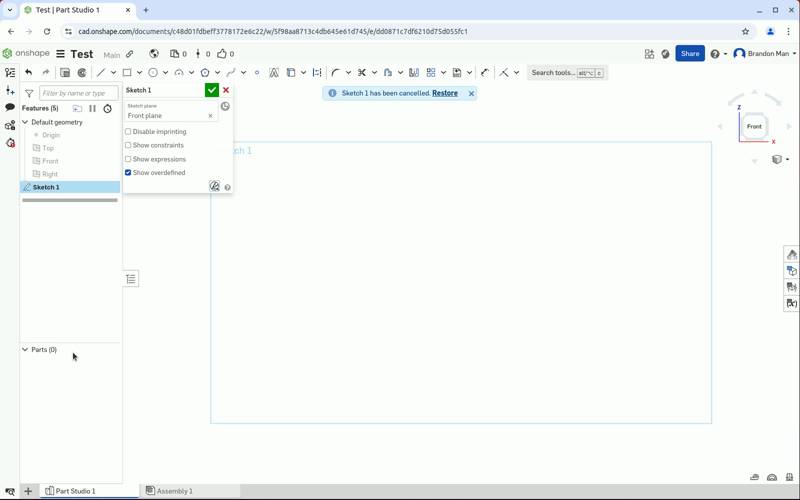
key(y)
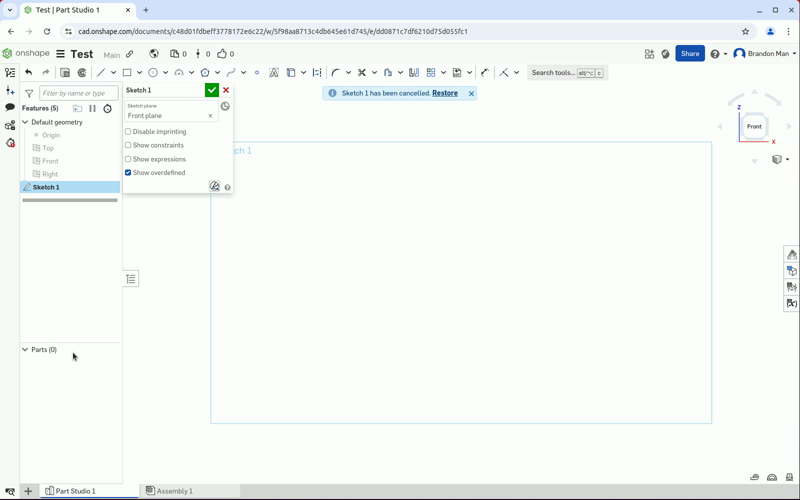
key(l)
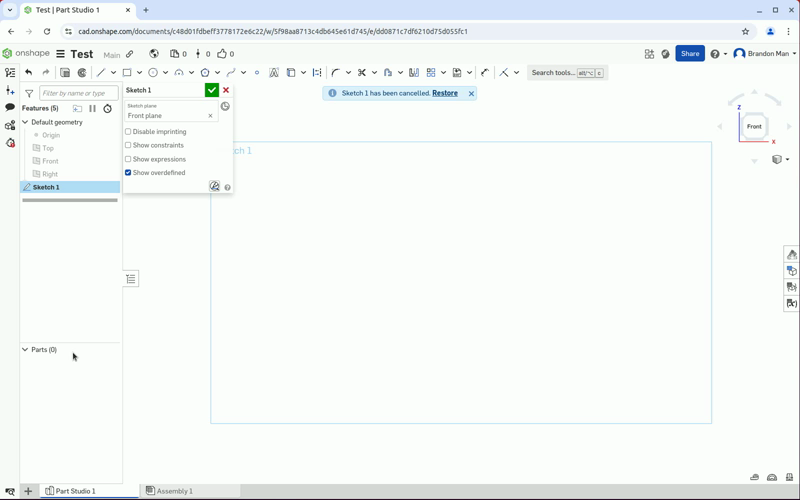
key_down(shift)
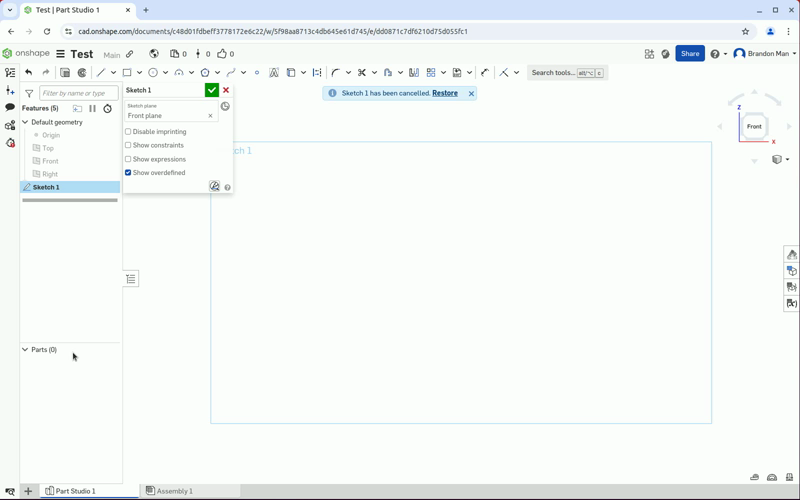
mouse_move(444, 294)
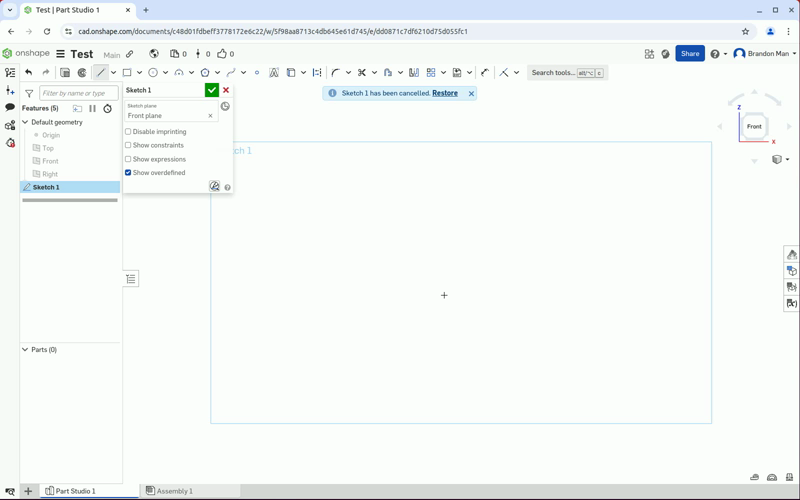
click(444, 294)
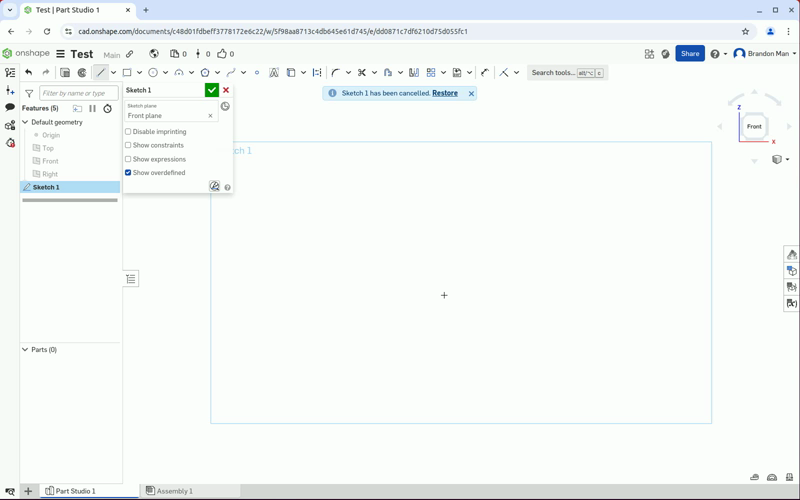
key_up(shift)
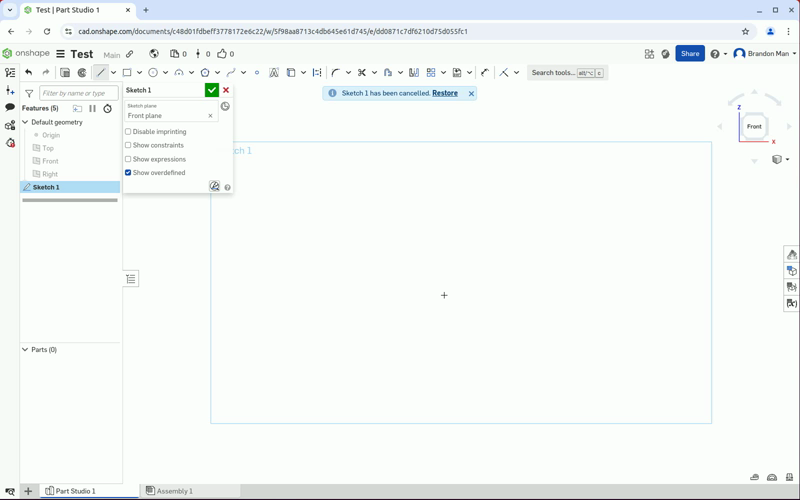
key_down(shift)
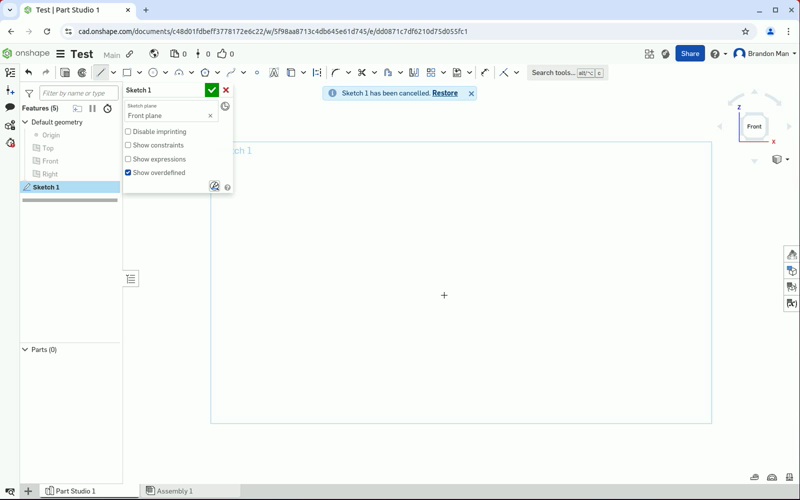
mouse_move(474, 294)
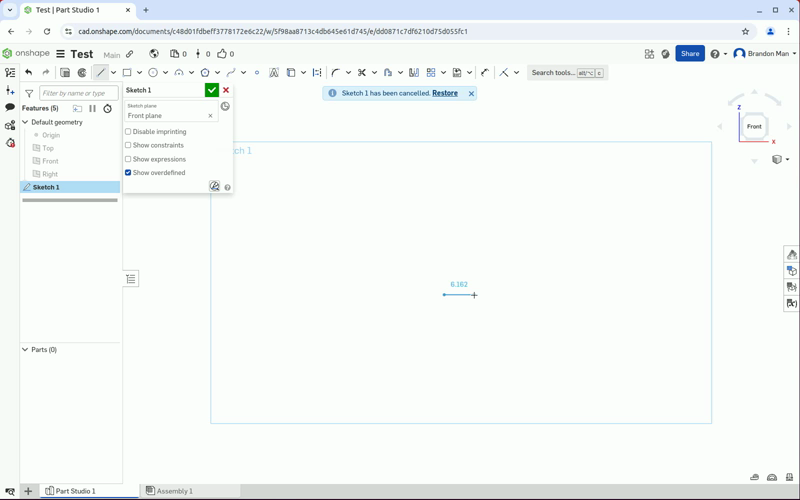
mouse_move(478, 294)
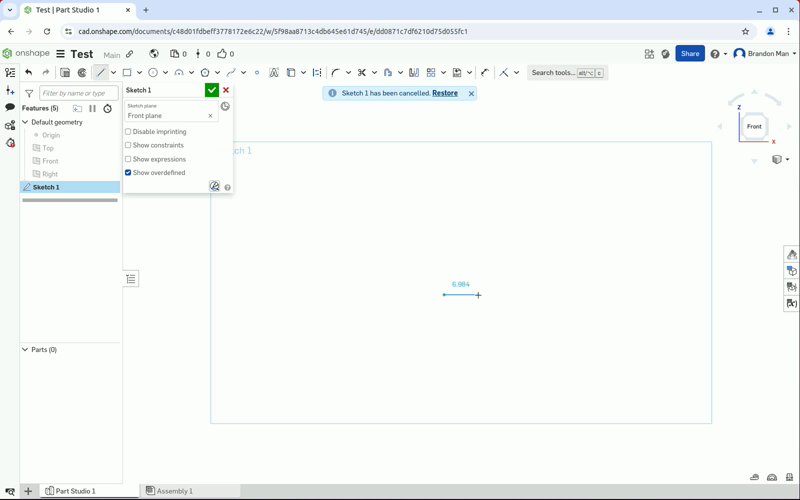
click(478, 294)
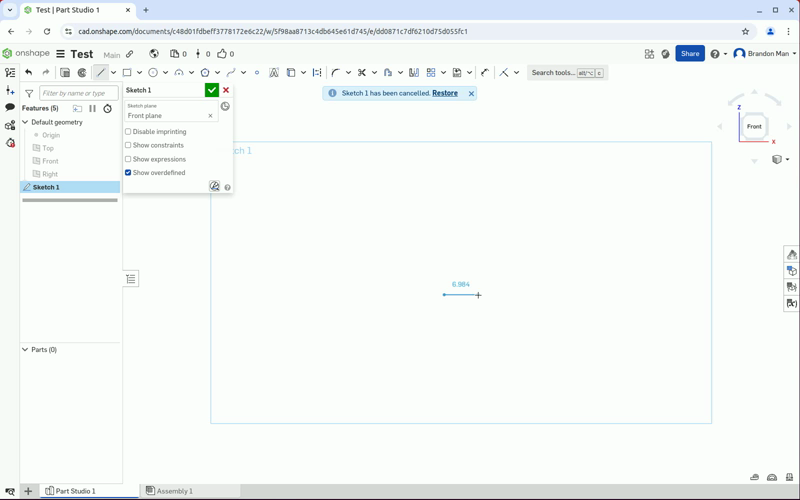
key_up(shift)
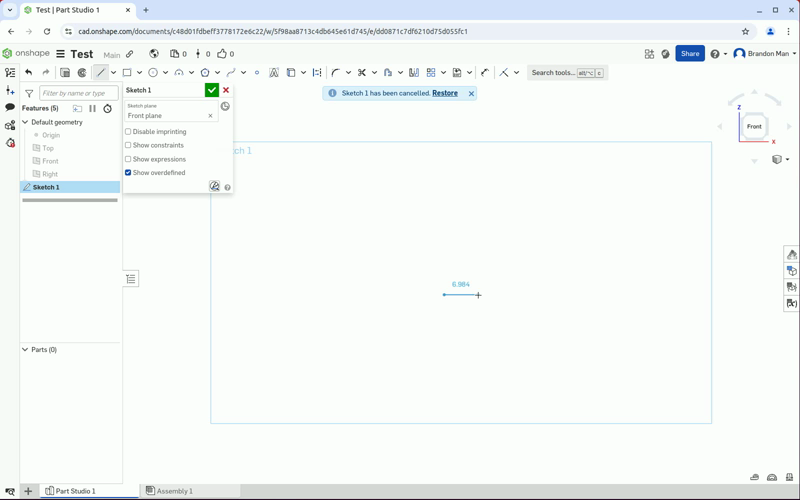
key_down(shift)
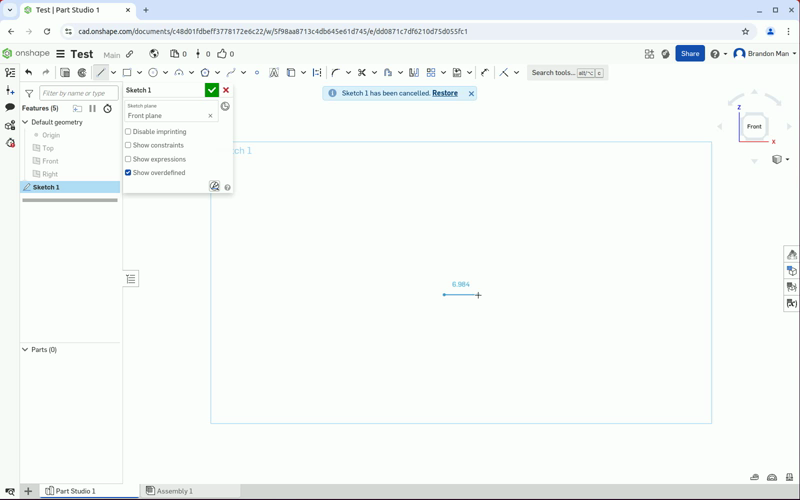
mouse_move(508, 294)
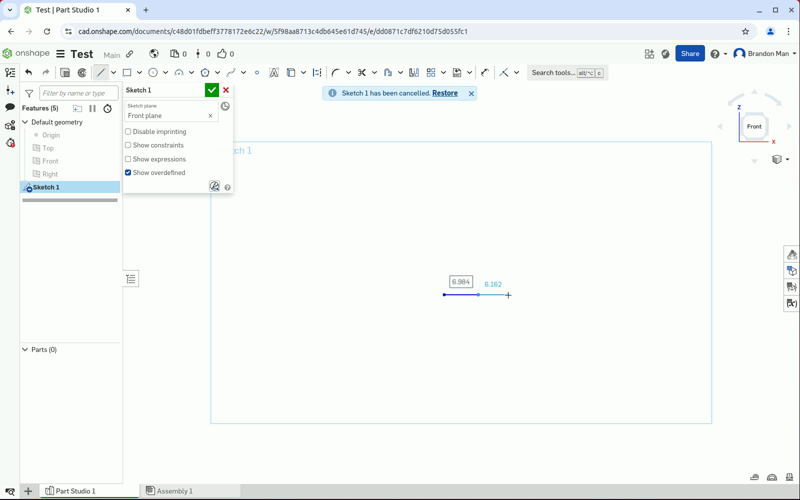
mouse_move(478, 271)
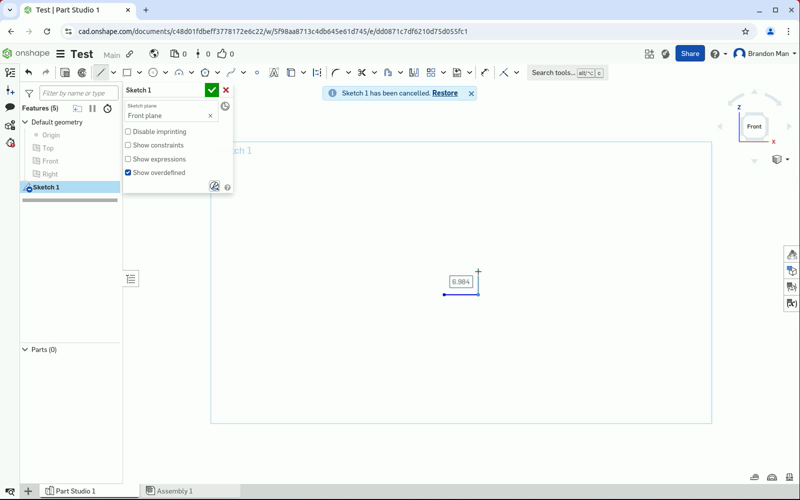
click(478, 271)
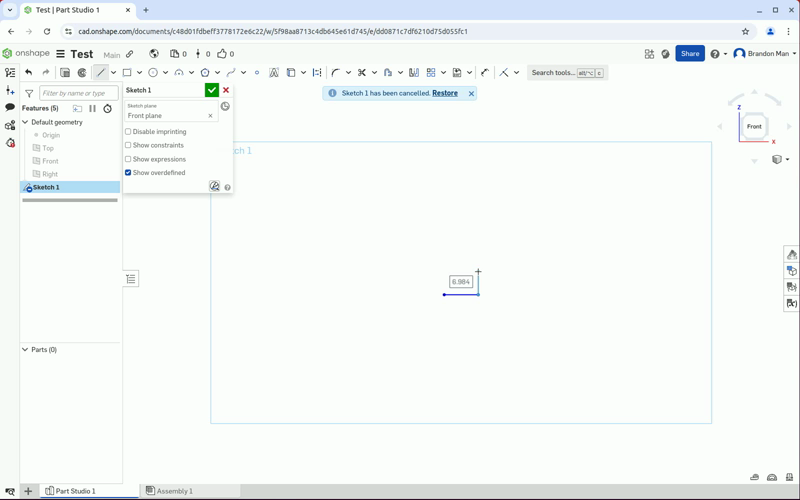
key_up(shift)
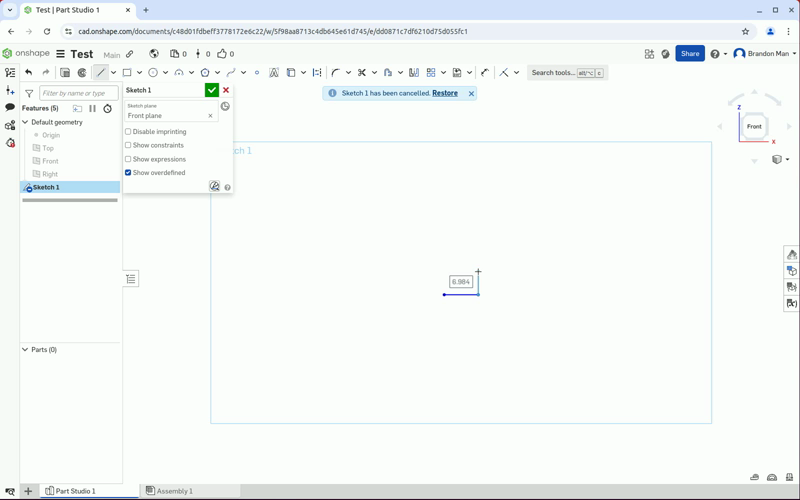
key_down(shift)
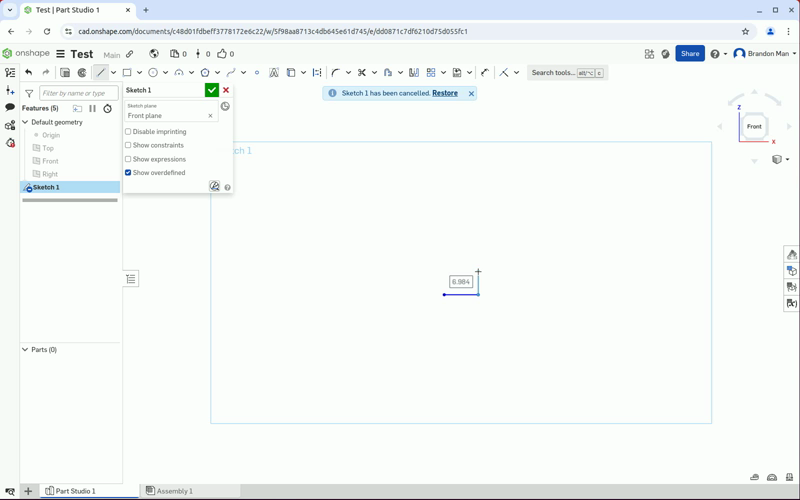
mouse_move(508, 271)
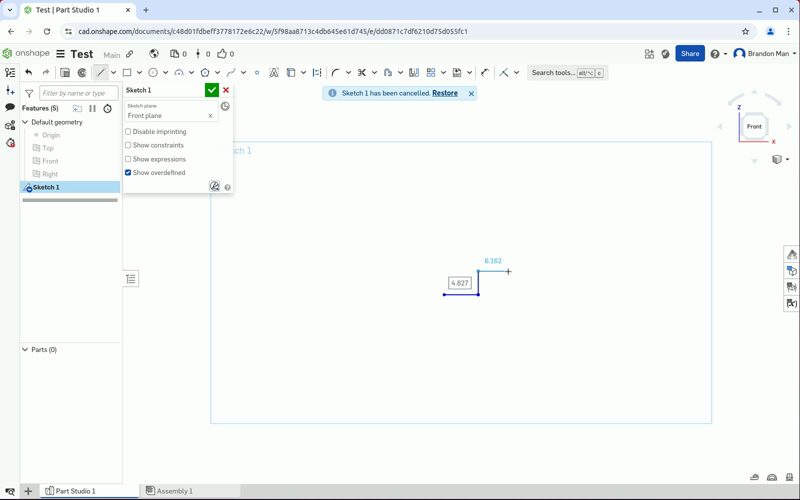
mouse_move(444, 271)
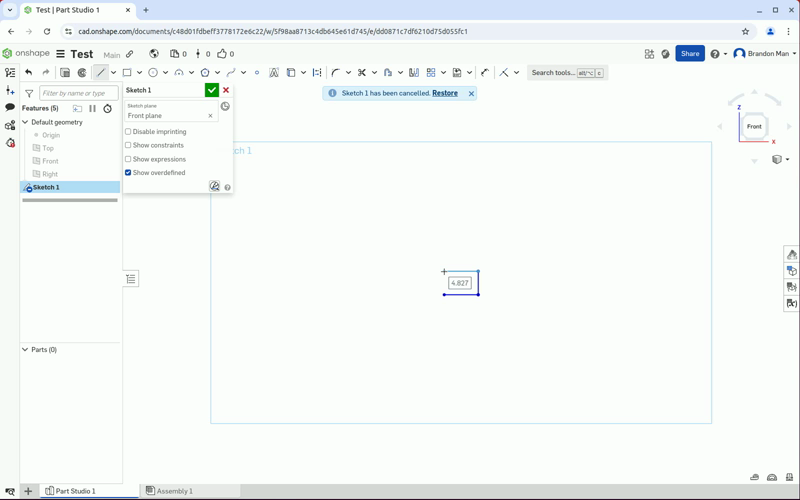
click(444, 271)
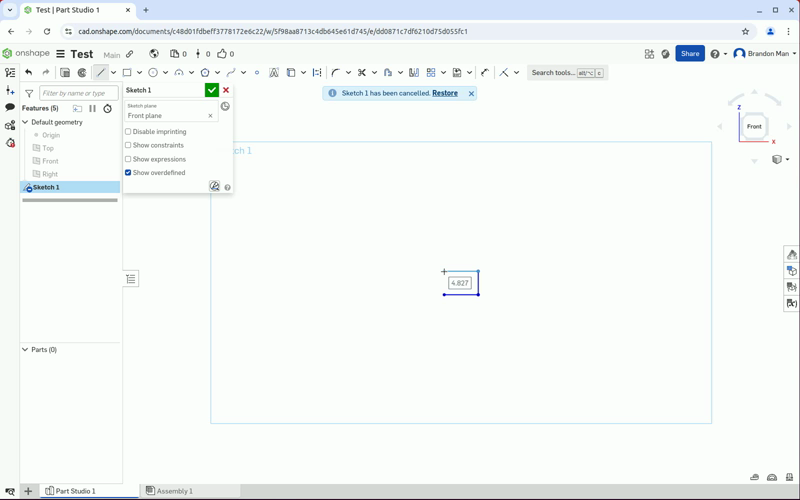
key_up(shift)
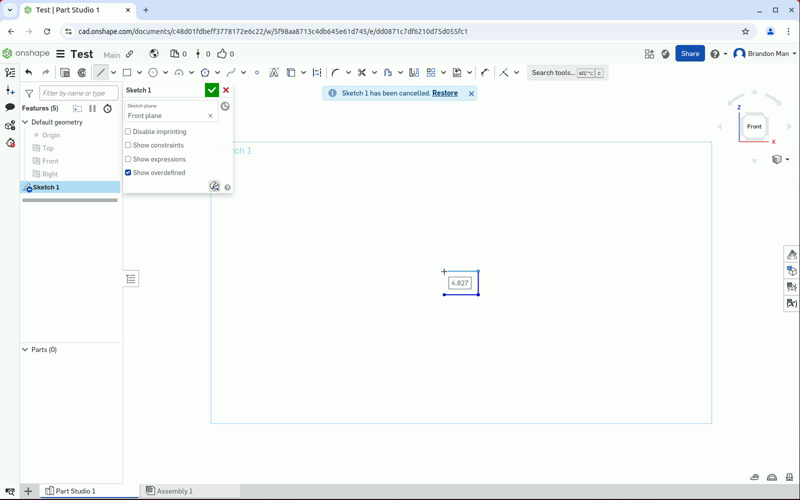
mouse_move(474, 271)
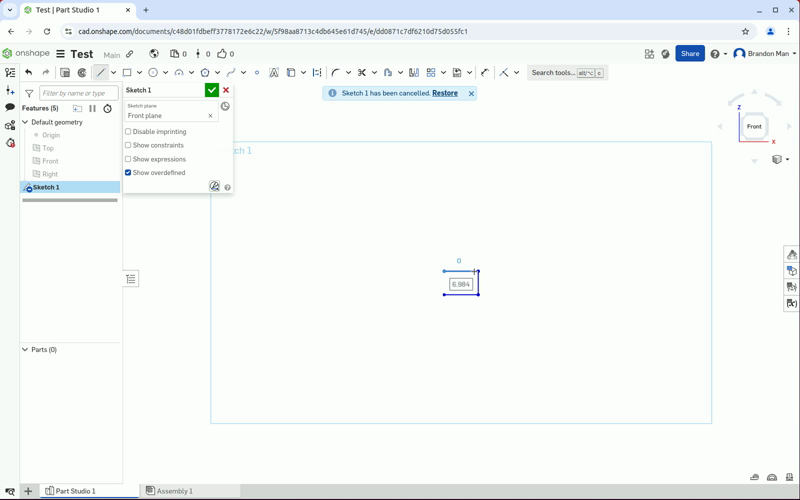
key_down(shift)
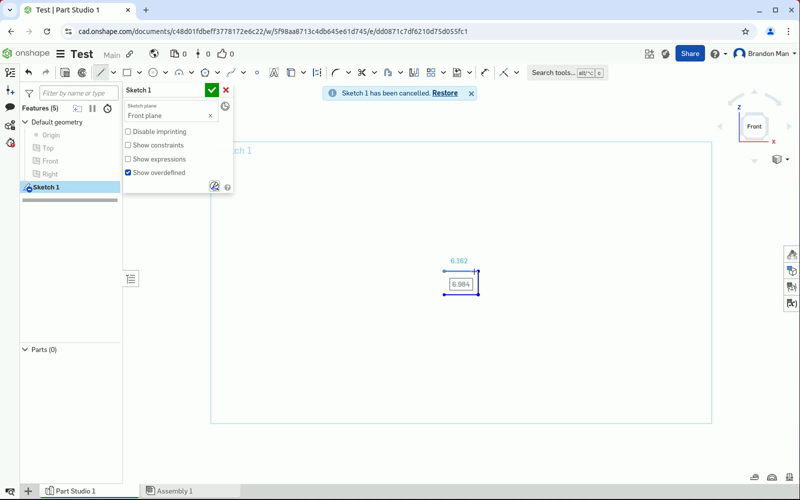
mouse_move(444, 294)
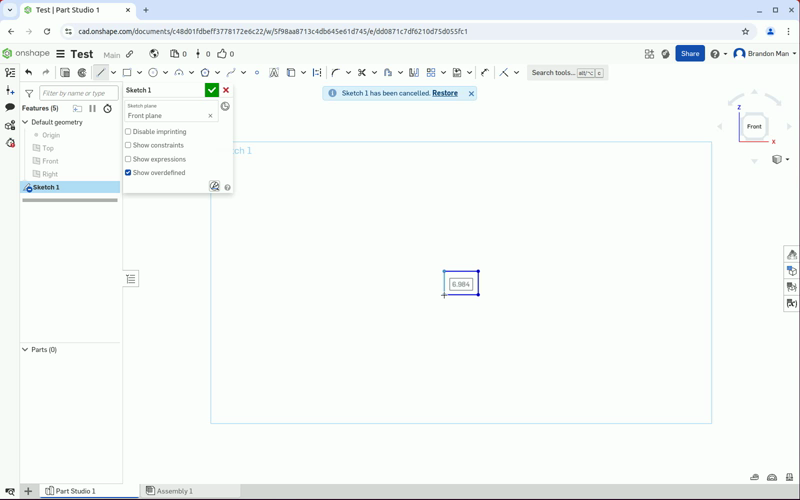
key_up(shift)
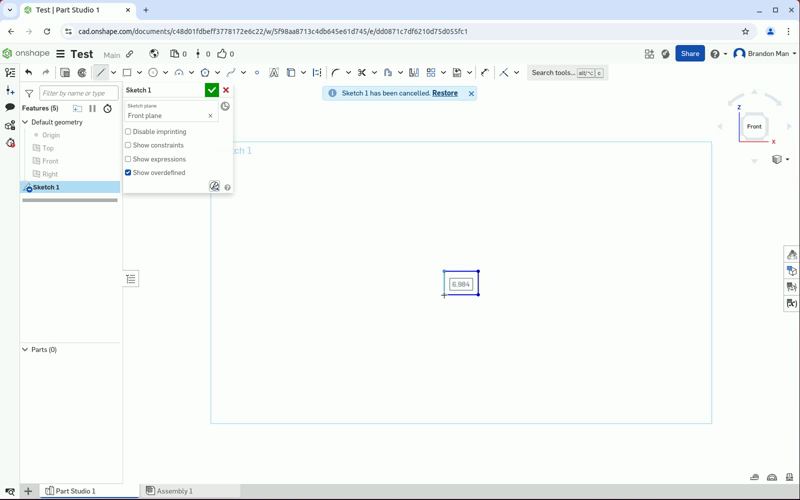
click(444, 294)
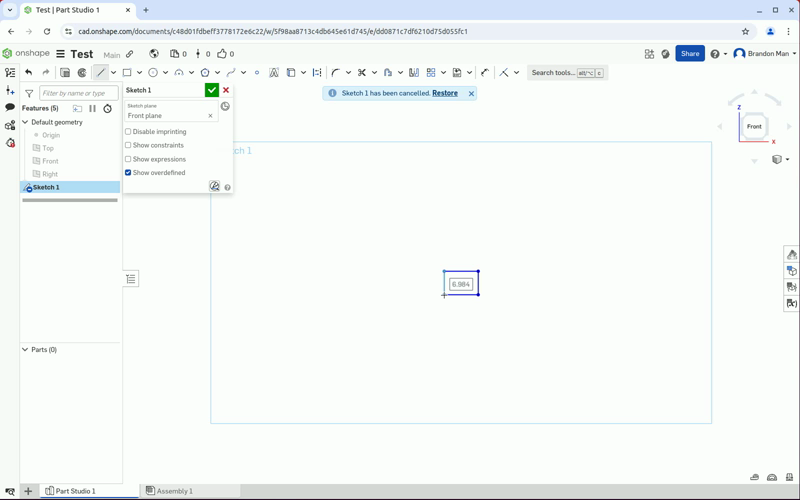
key(esc)
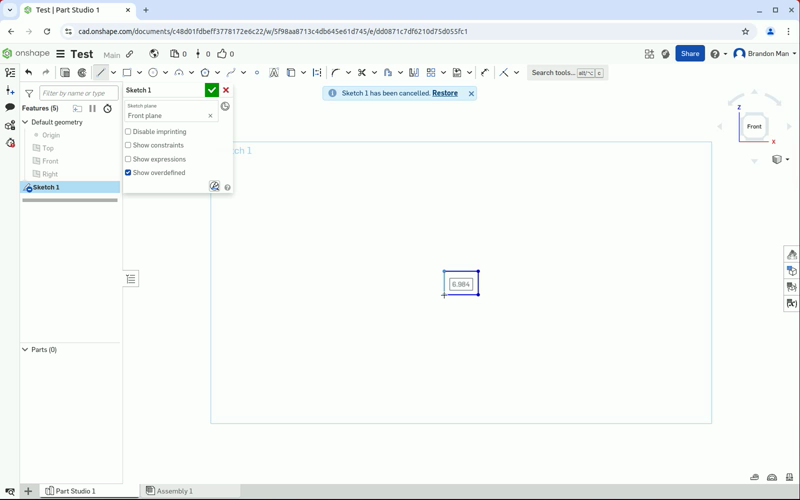
mouse_move(475, 274)
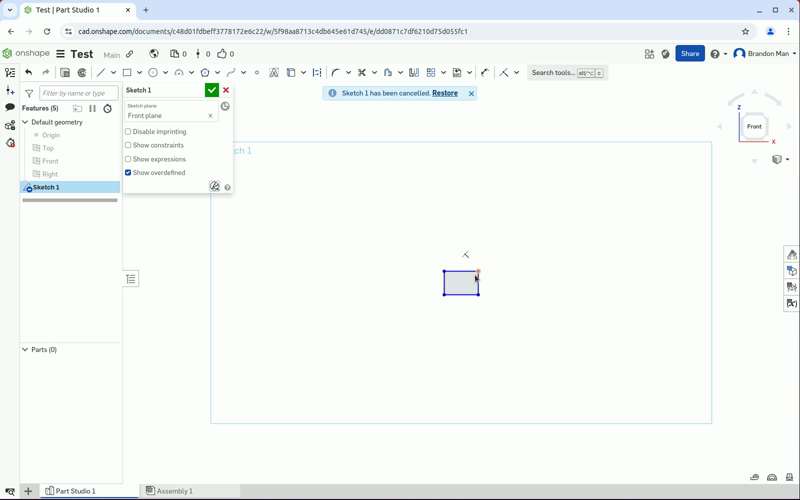
scroll(6)
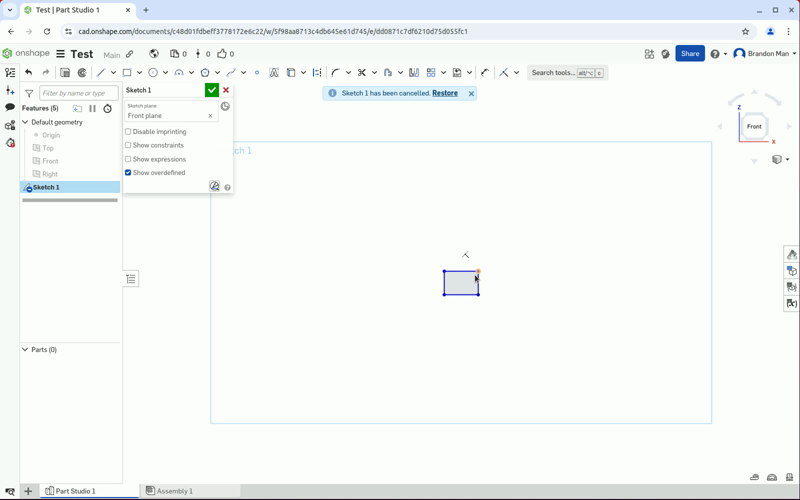
scroll(6)
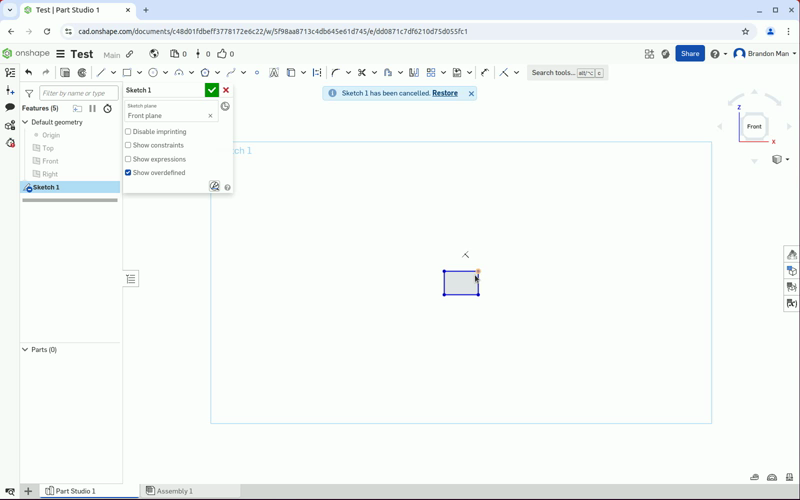
scroll(6)
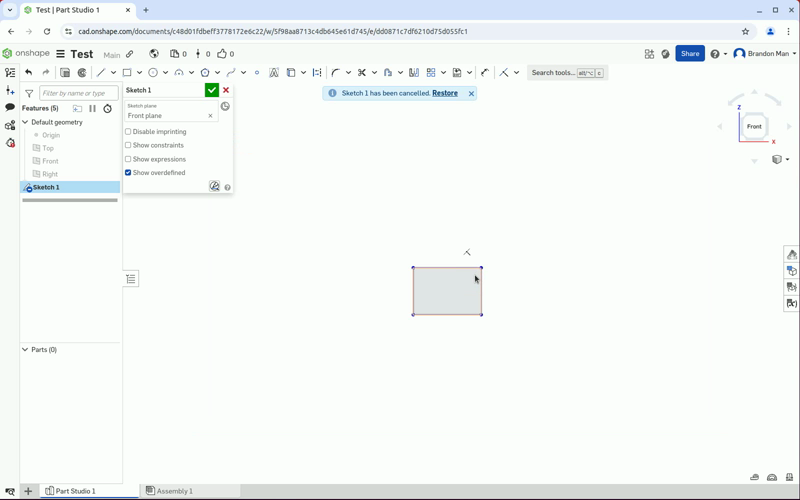
scroll(6)
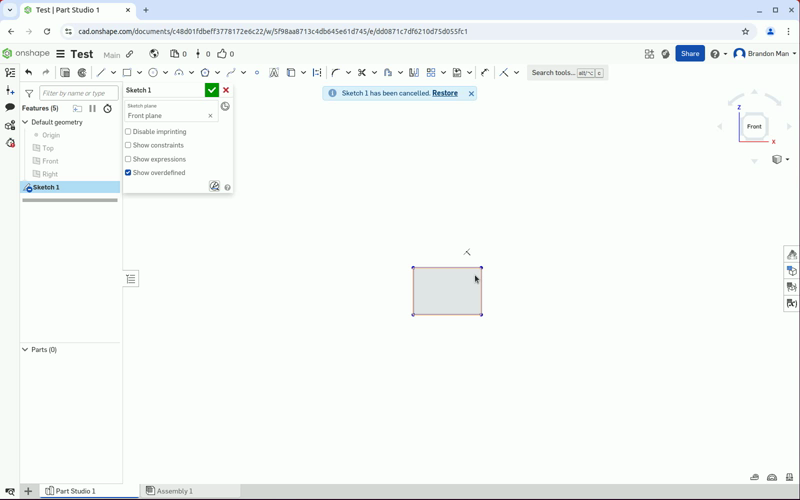
scroll(6)
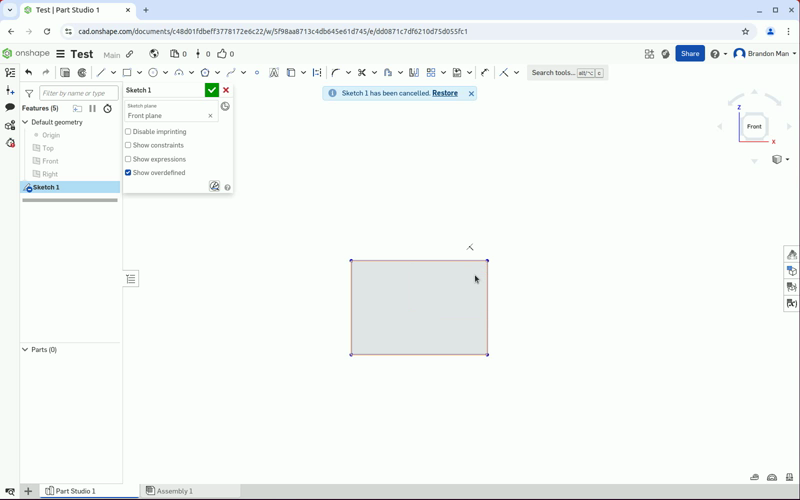
scroll(6)
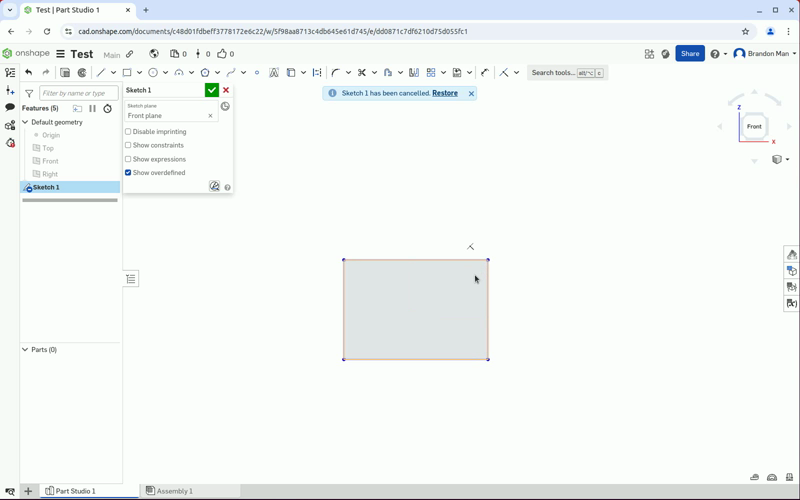
scroll(6)
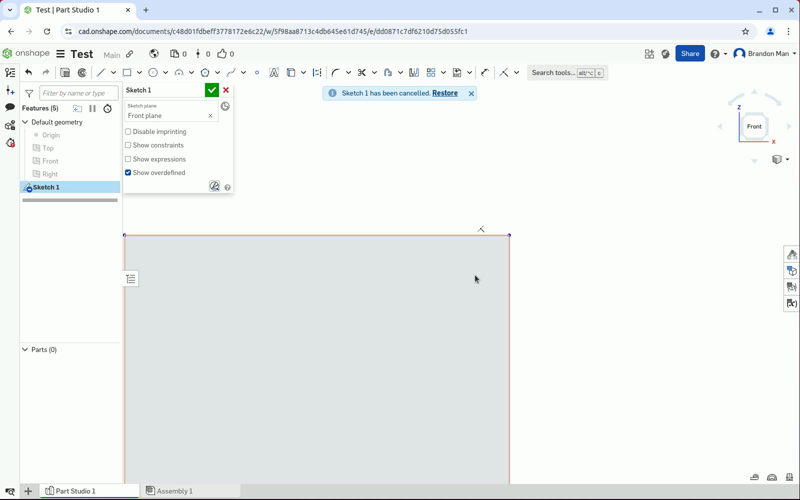
click(475, 274)
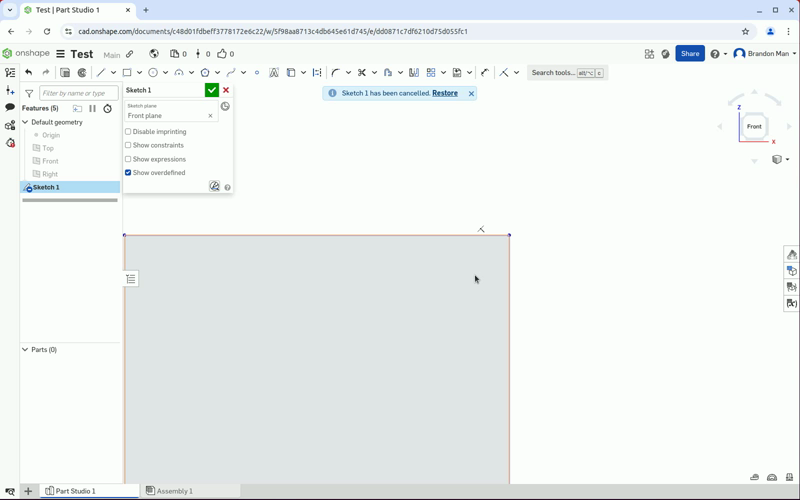
scroll(-6)
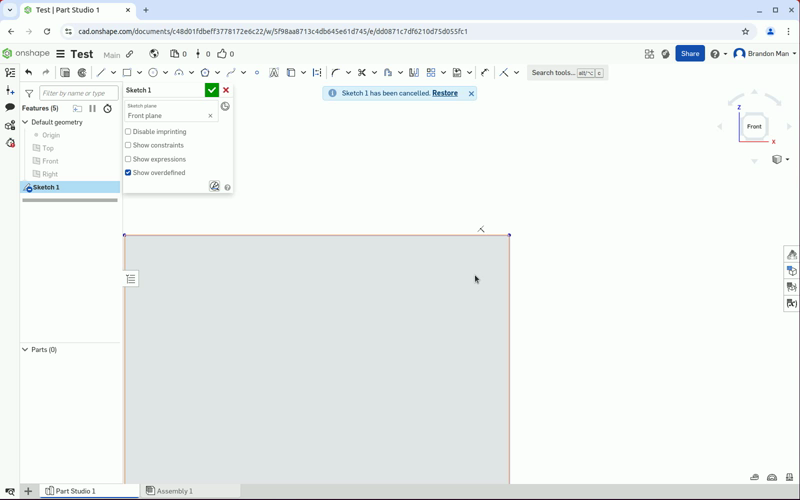
scroll(-6)
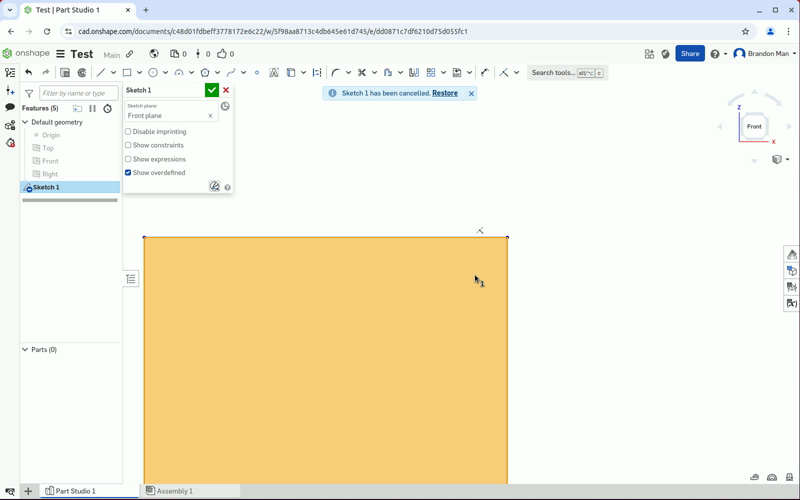
scroll(-6)
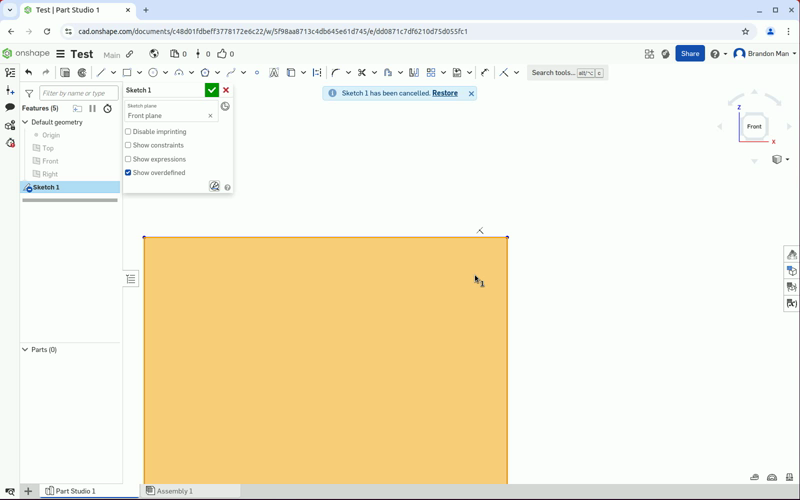
scroll(-6)
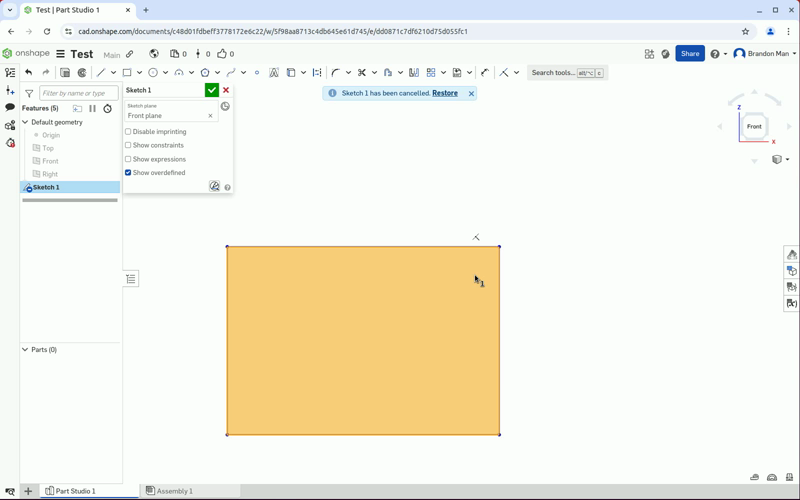
scroll(-6)
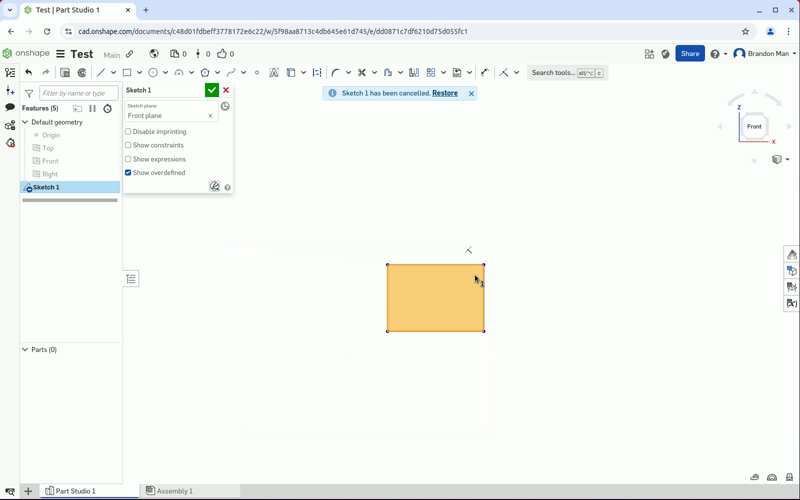
scroll(-6)
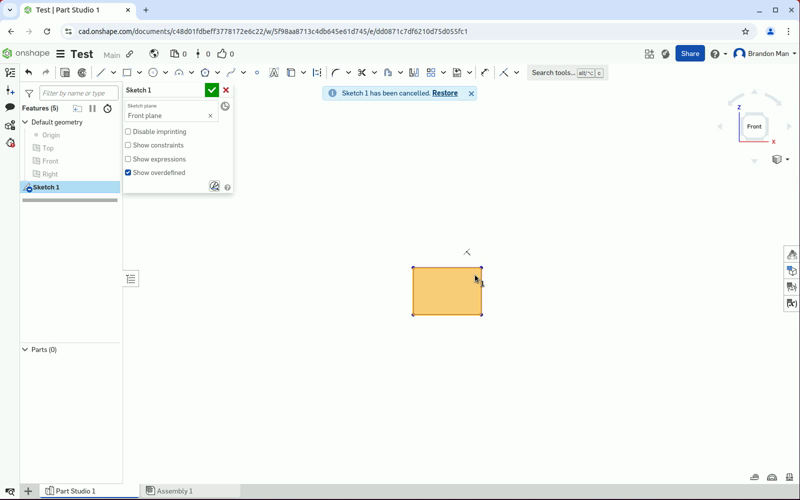
scroll(-6)
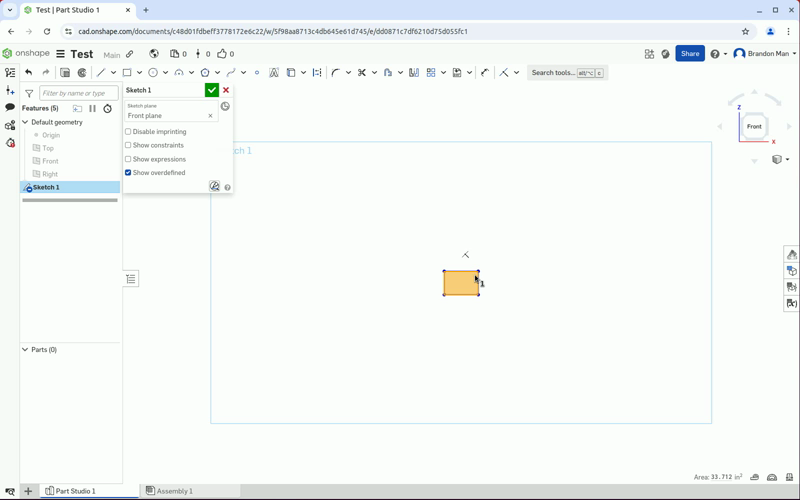
mouse_move(73, 352)
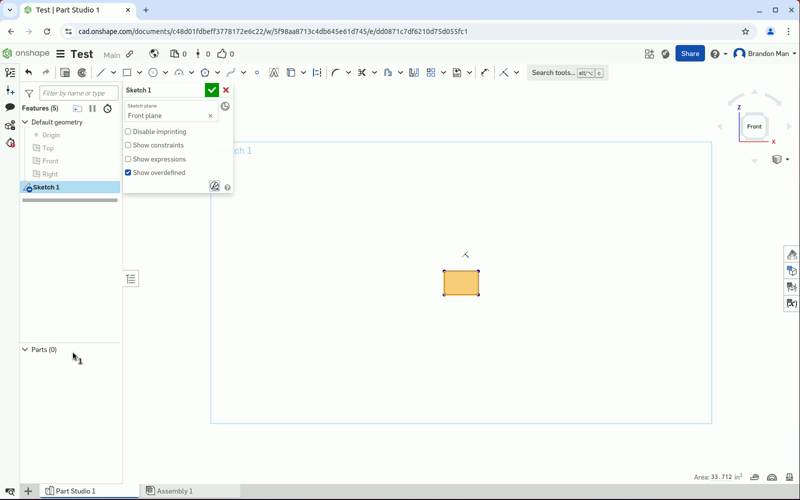
key(shift+y)
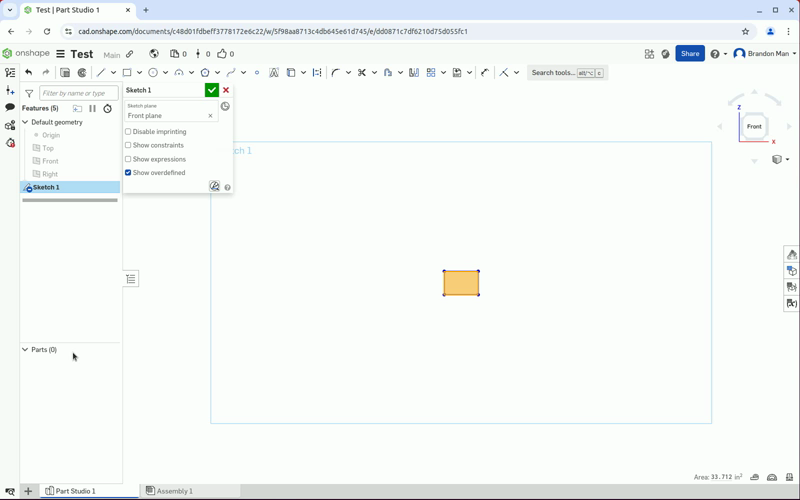
key(shift+e)
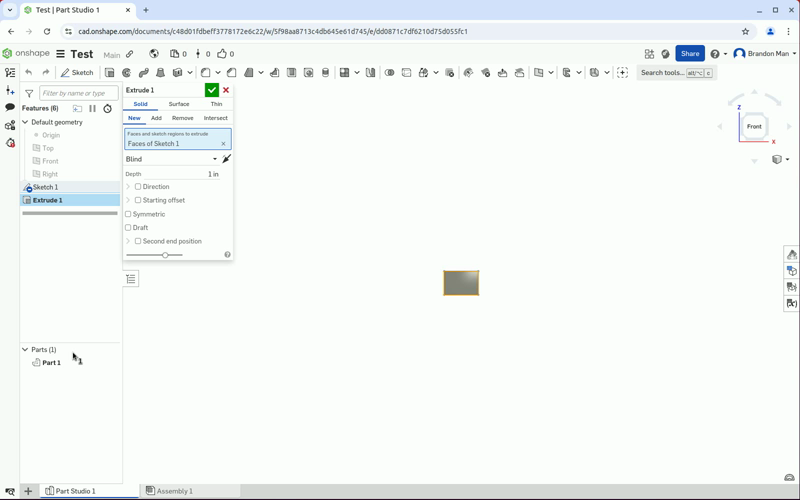
mouse_move(143, 106)
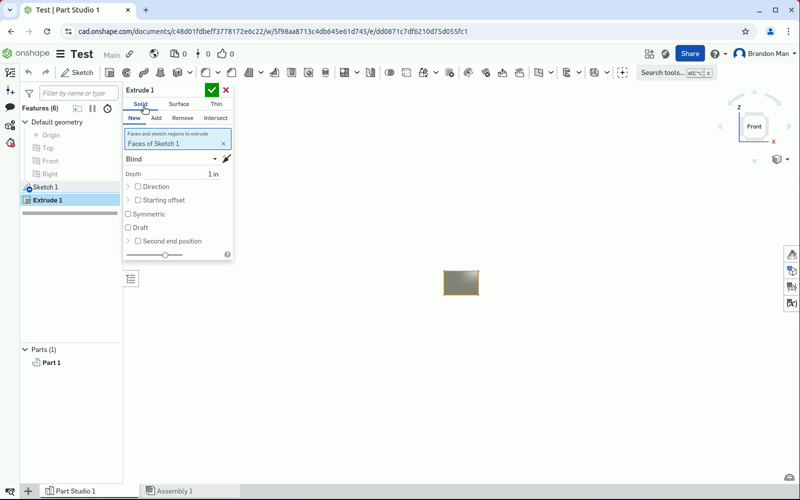
click(143, 106)
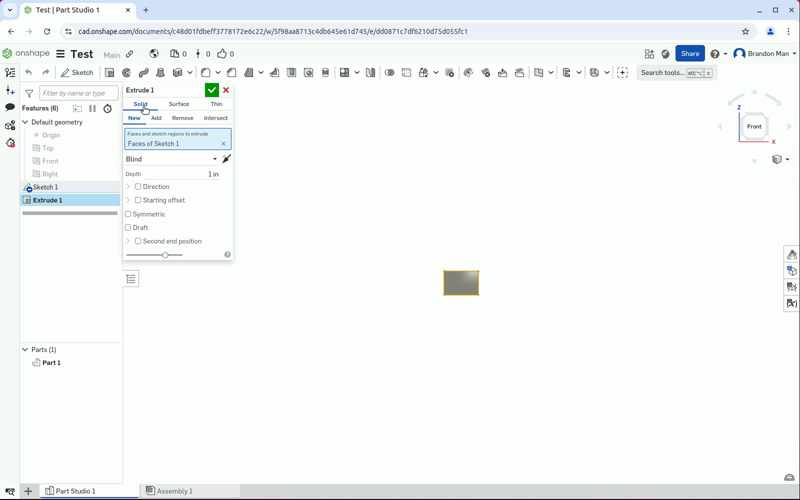
mouse_move(137, 120)
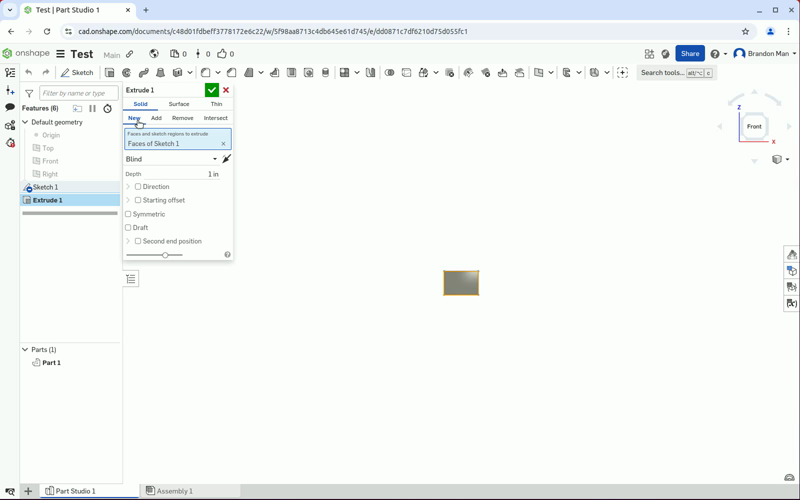
click(137, 120)
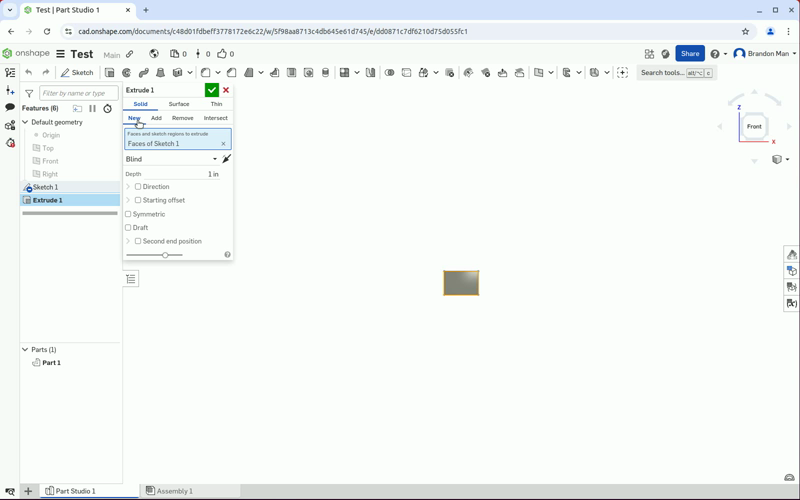
key(tab, 4)
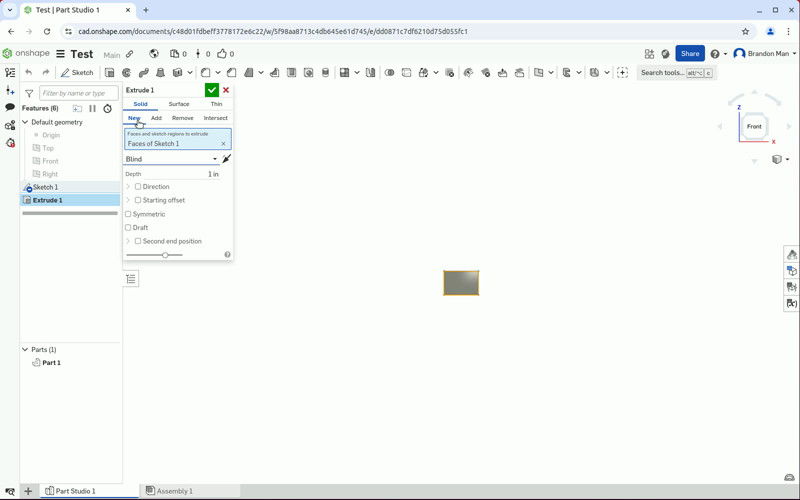
text(23.108)
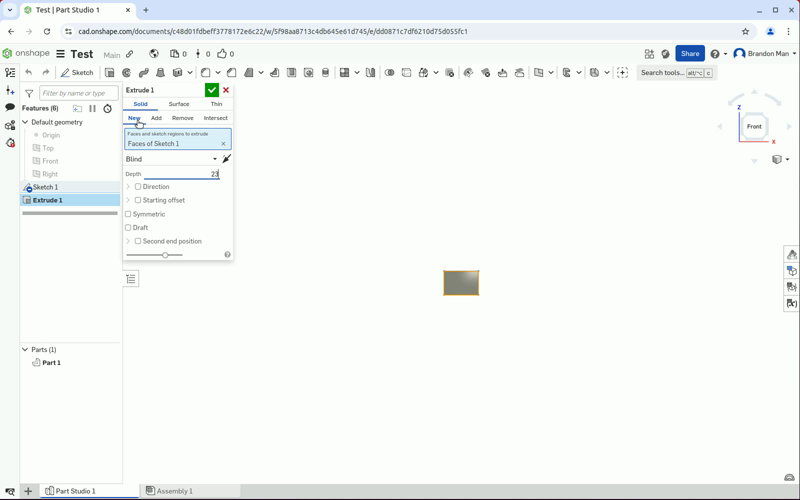
key(enter)
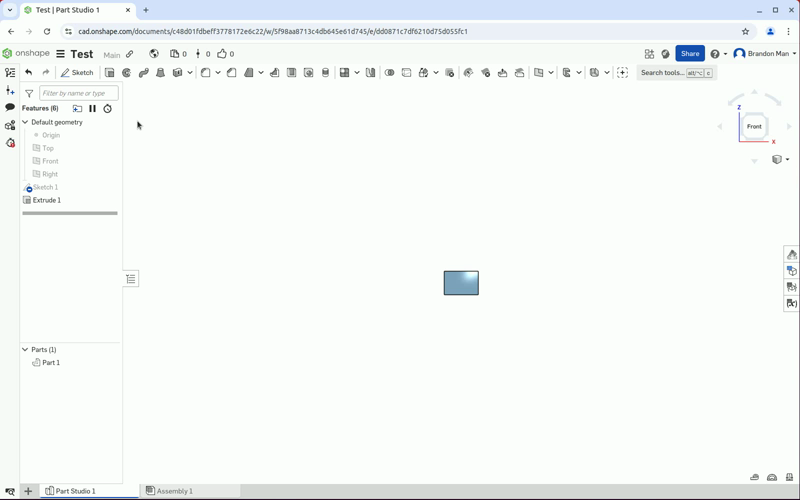
key(shift+h)
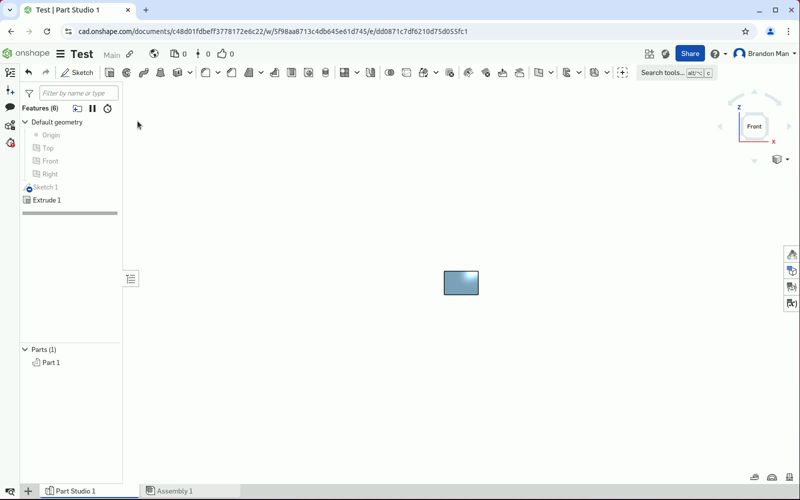
key(shift+h)
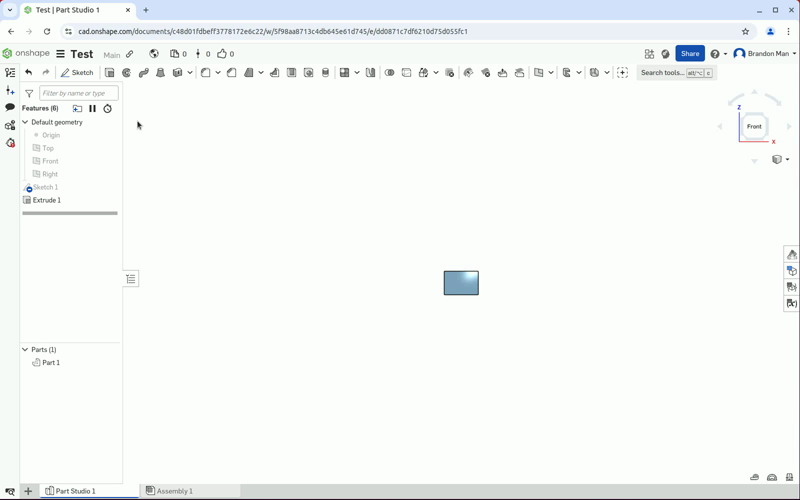
mouse_move(73, 189)
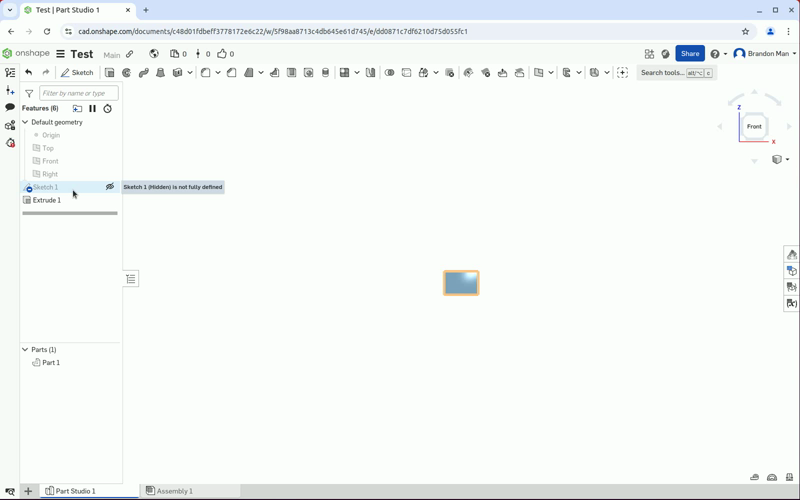
click(73, 189)
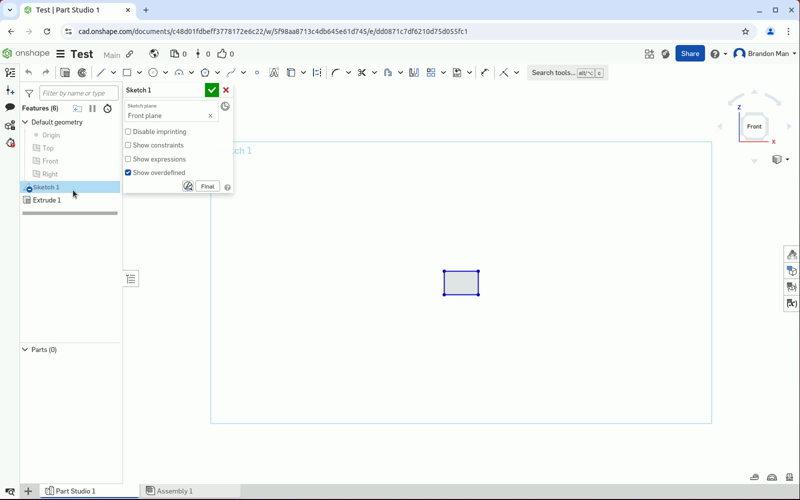
mouse_move(229, 92)
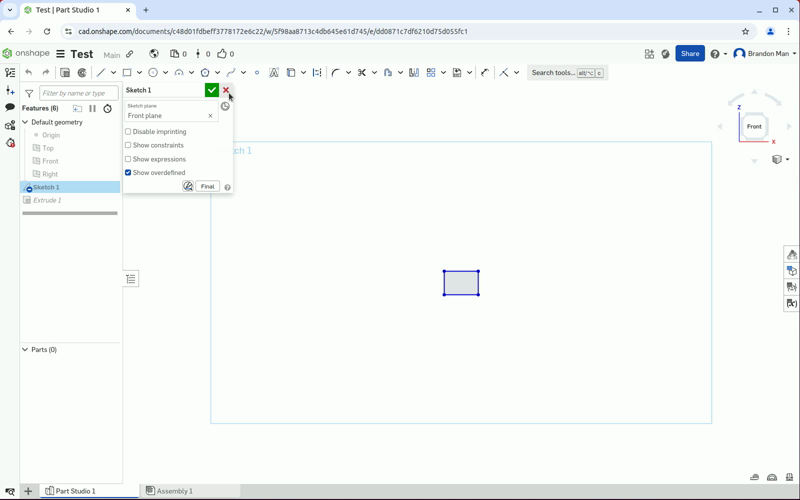
click(229, 92)
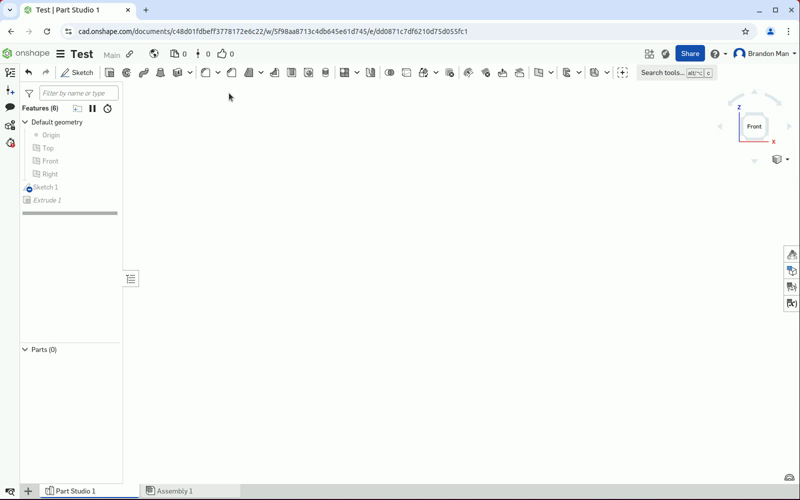
mouse_move(541, 75)
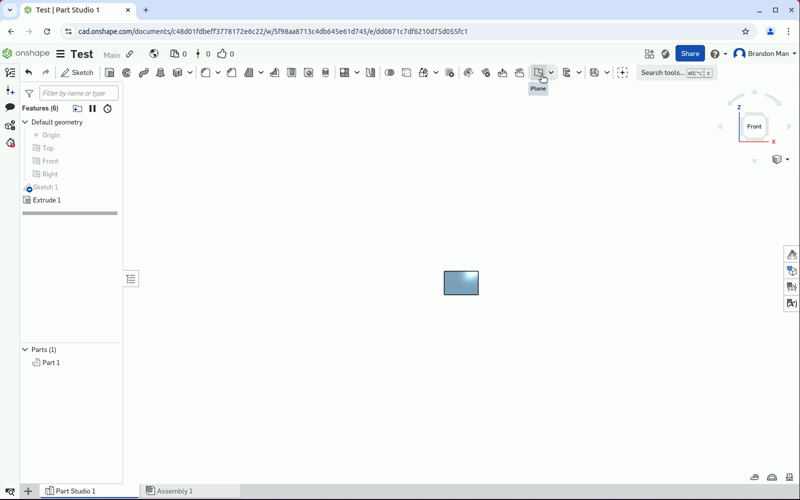
click(541, 75)
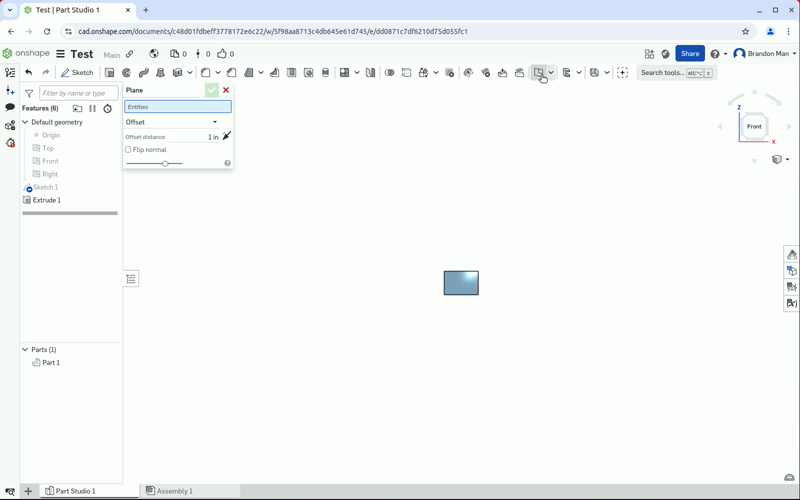
mouse_move(73, 163)
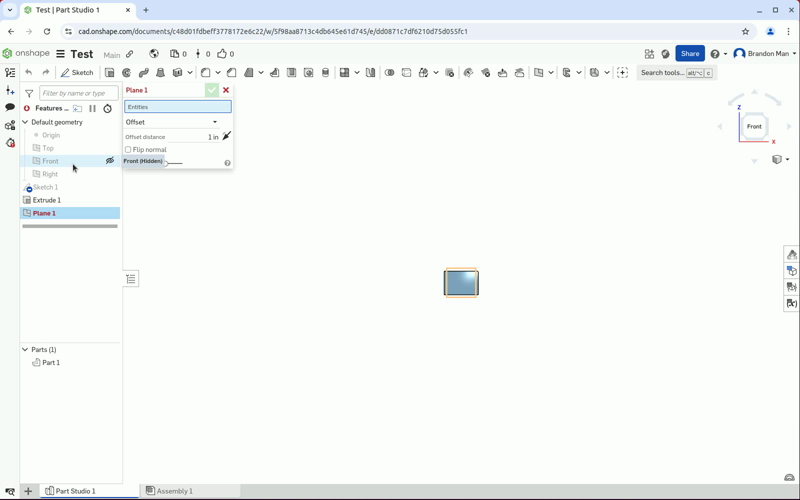
click(73, 163)
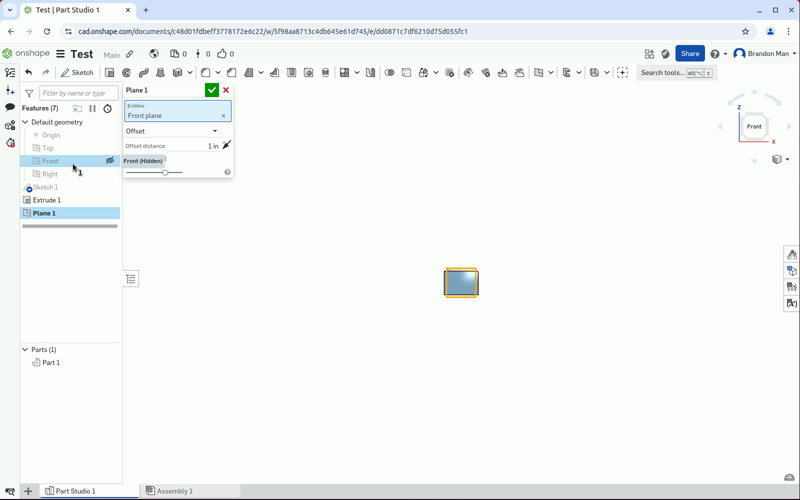
key(tab, 2)
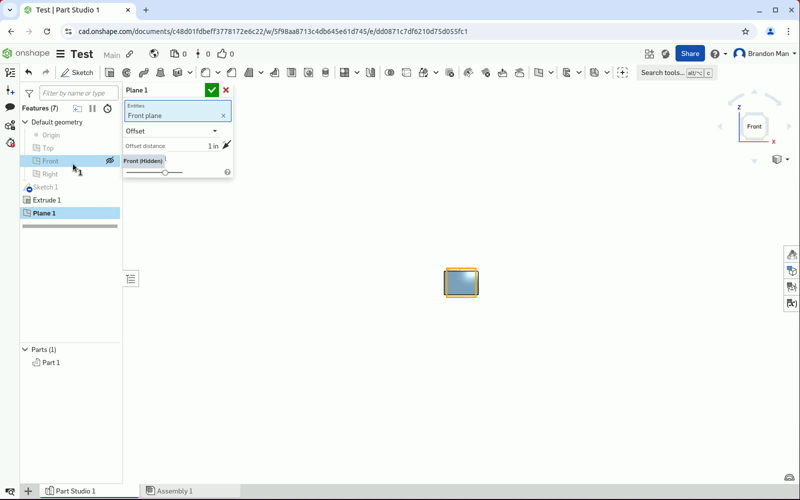
text(23.108)
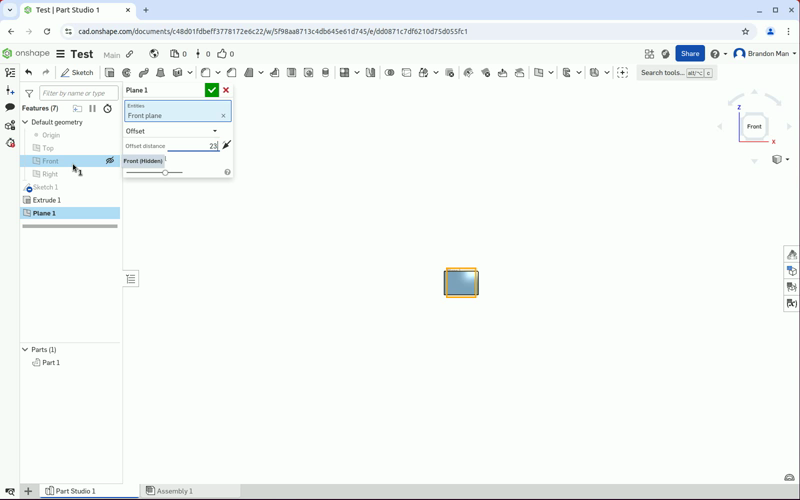
key(enter, 2)
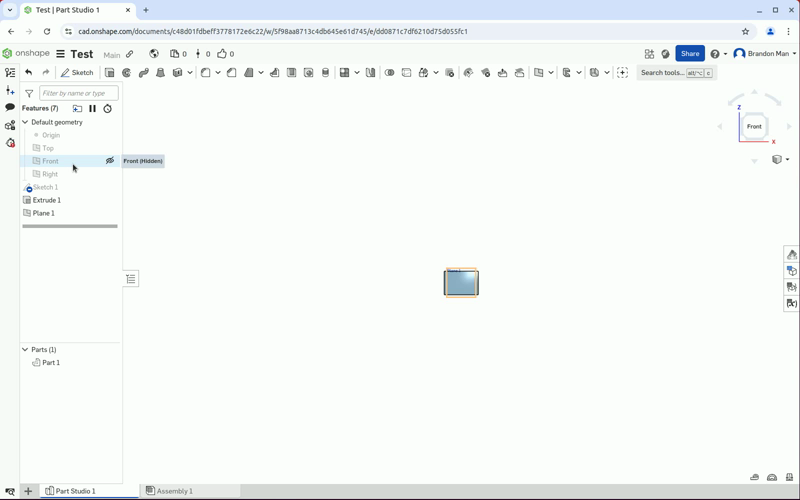
key(shift+s)
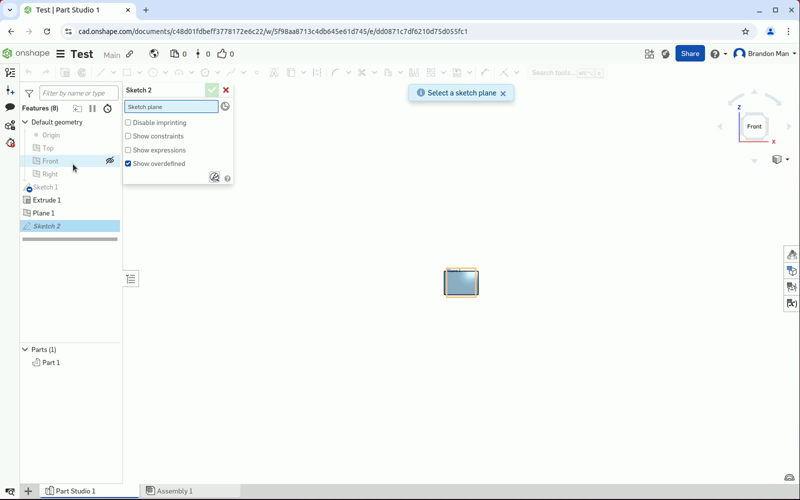
mouse_move(73, 215)
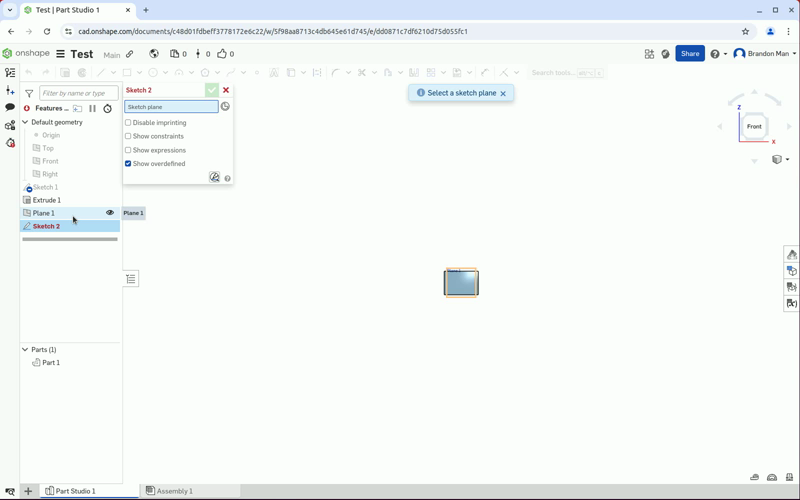
click(73, 215)
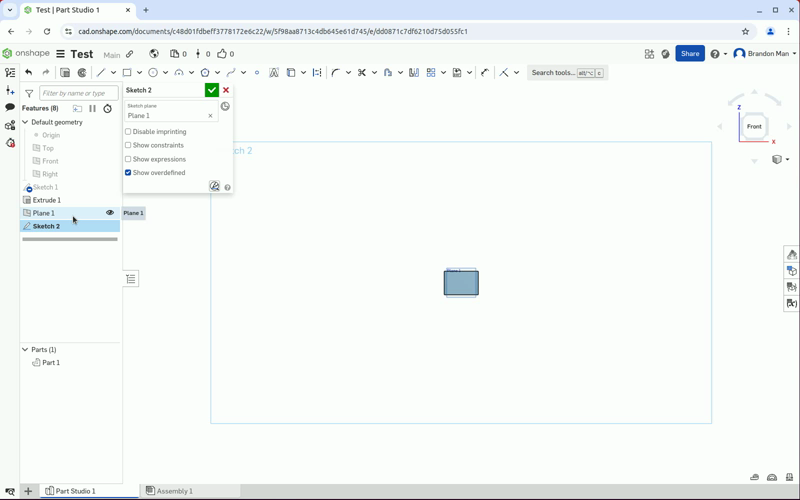
mouse_move(73, 352)
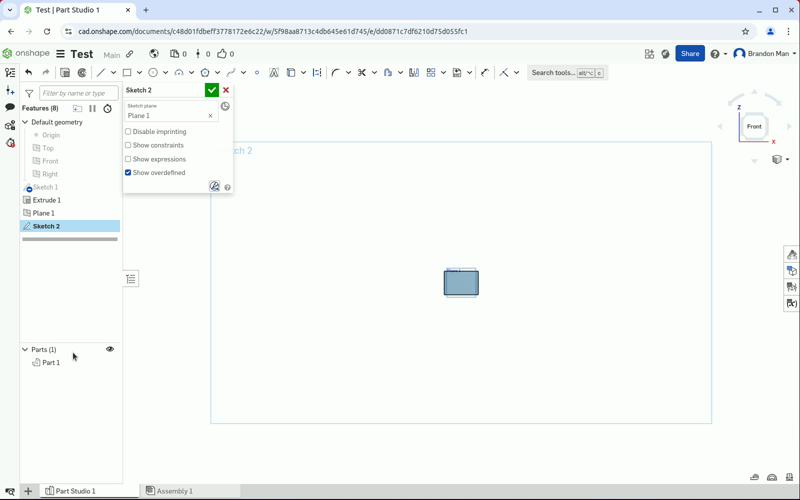
key(y)
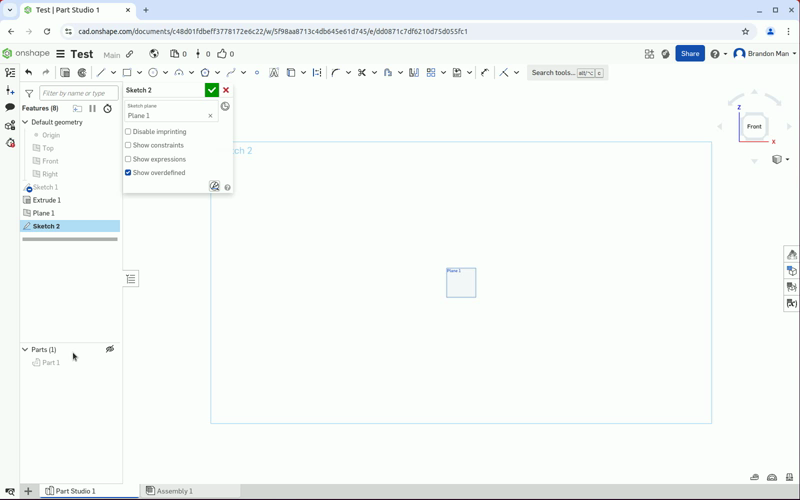
key(c)
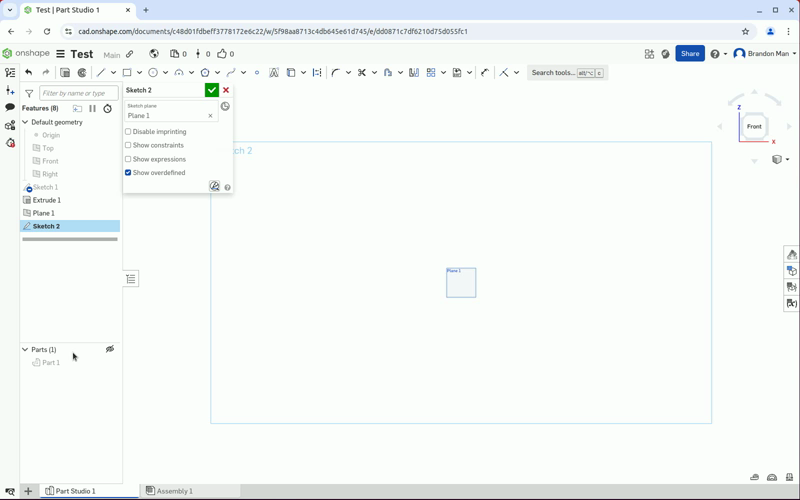
key_down(shift)
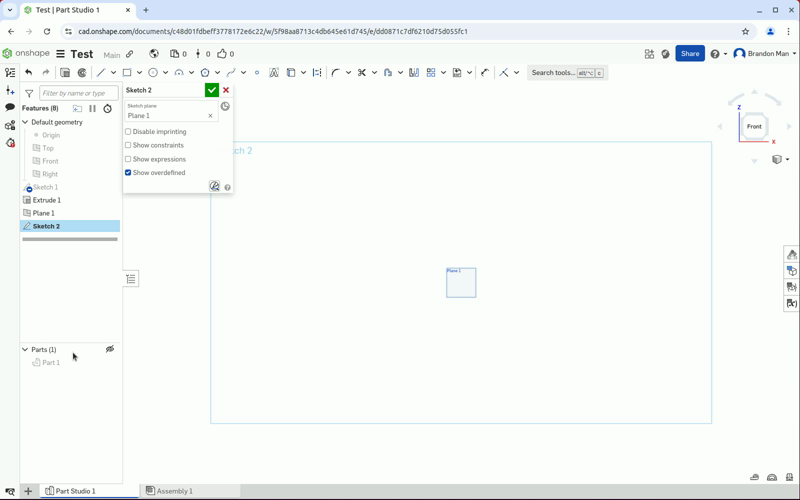
mouse_move(461, 282)
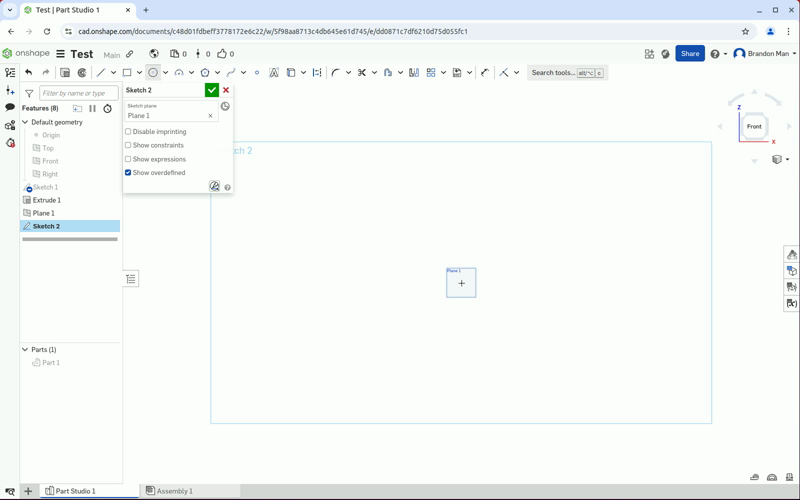
click(461, 282)
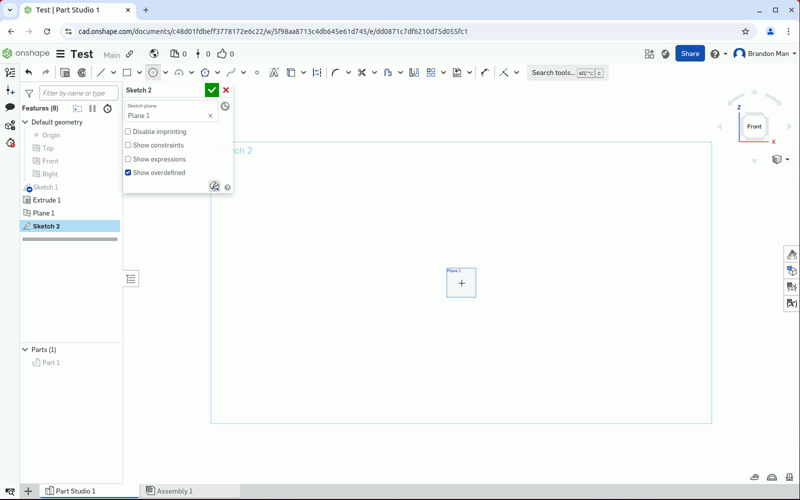
key_up(shift)
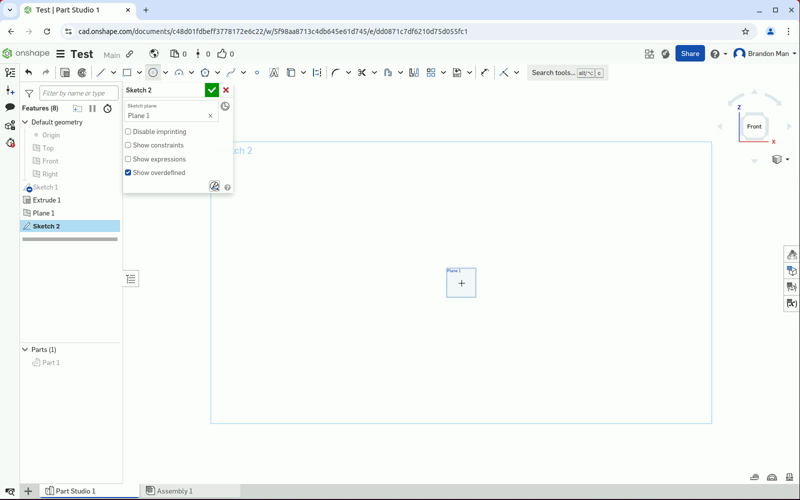
mouse_move(467, 282)
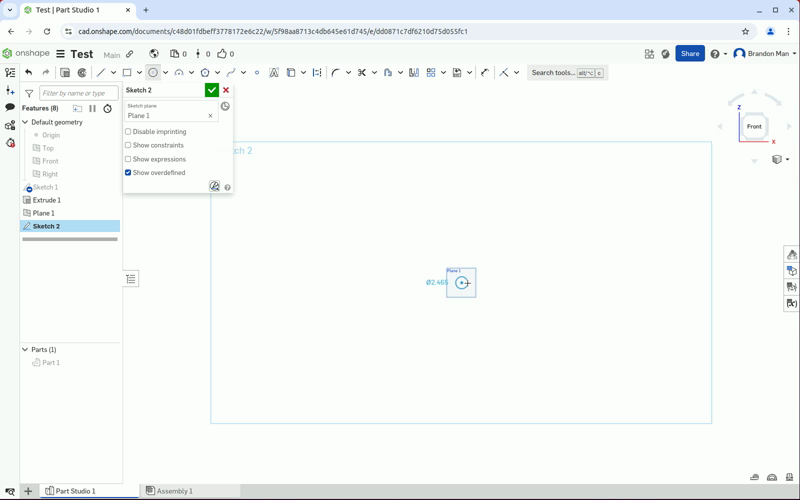
click(467, 282)
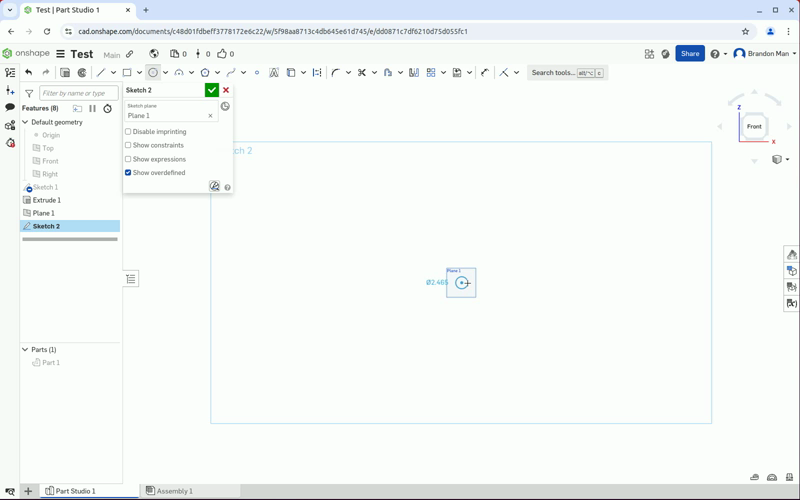
key(esc)
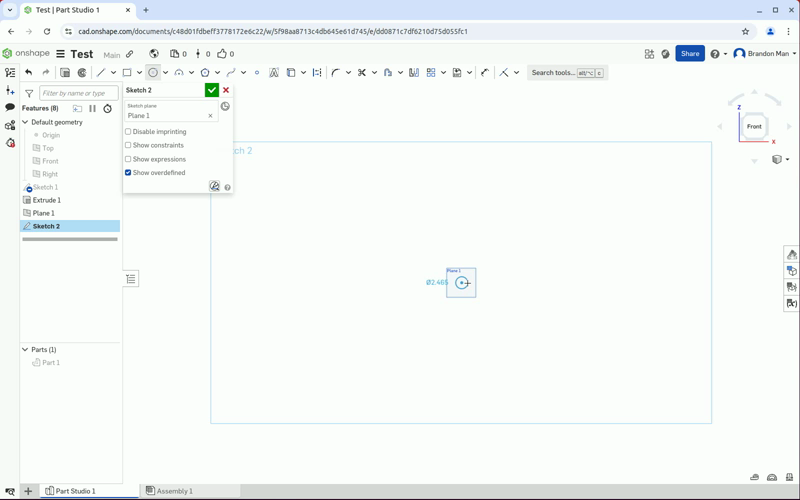
mouse_move(466, 281)
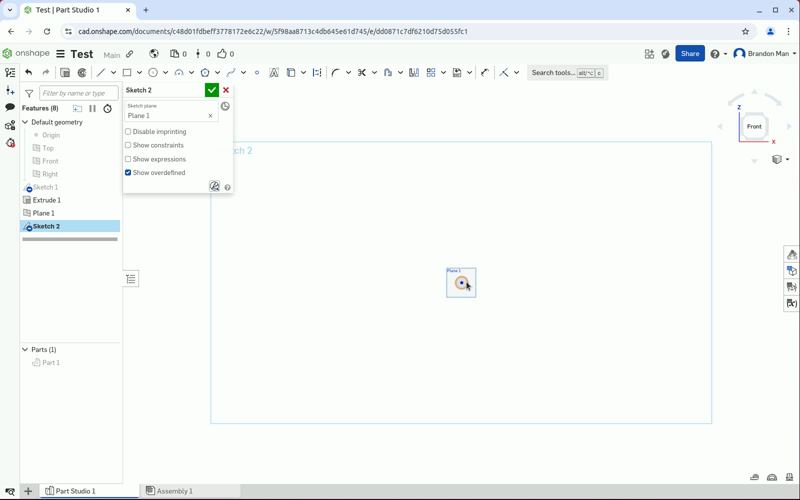
scroll(6)
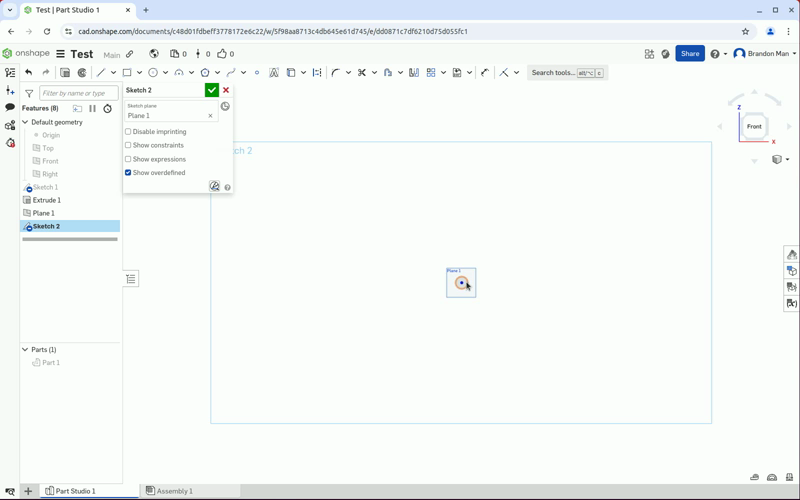
scroll(6)
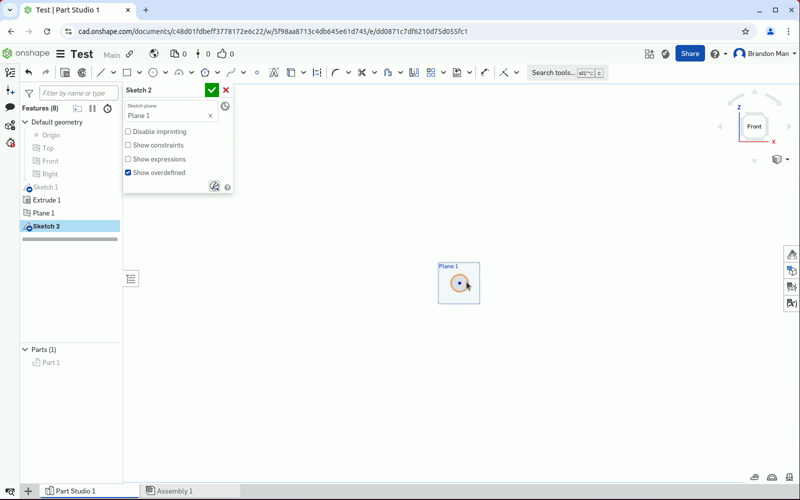
scroll(6)
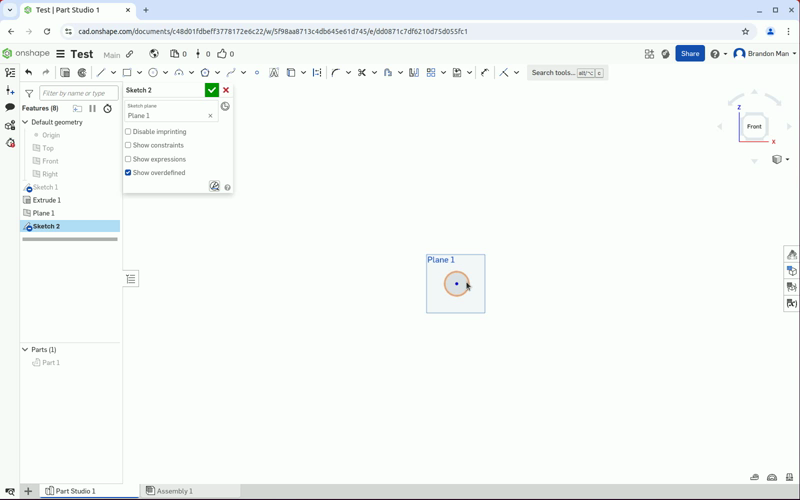
scroll(6)
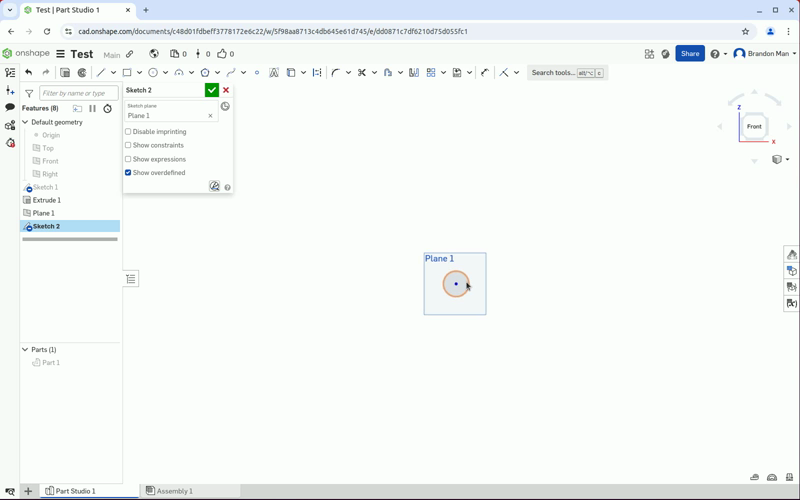
scroll(6)
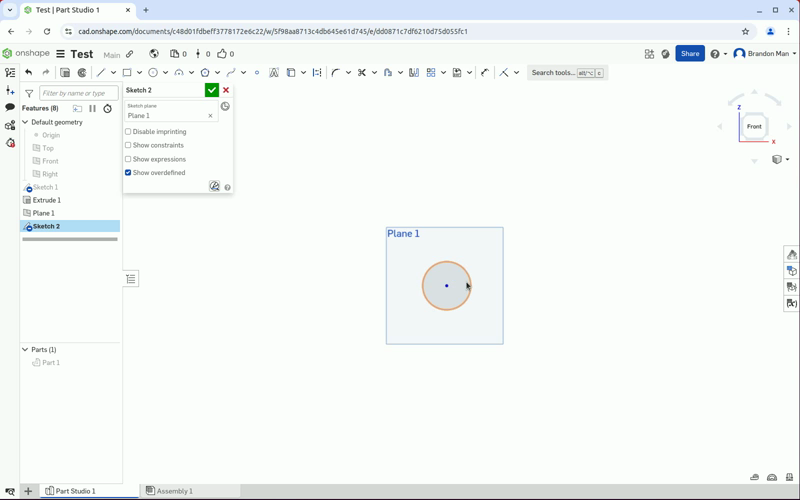
scroll(6)
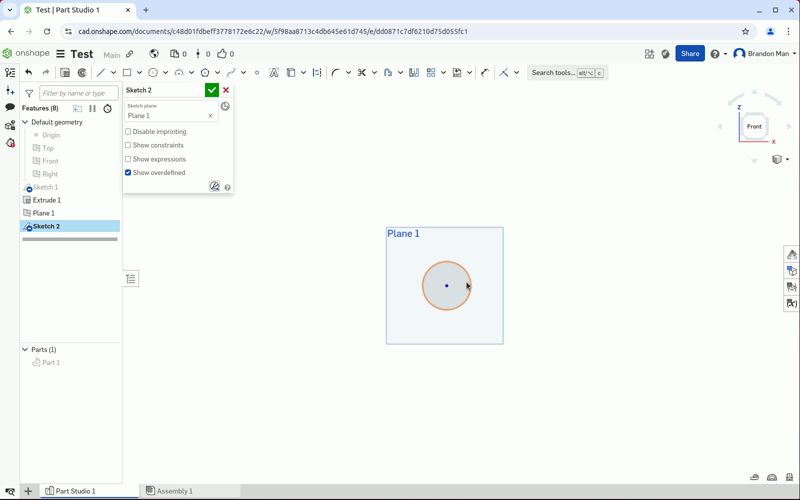
scroll(6)
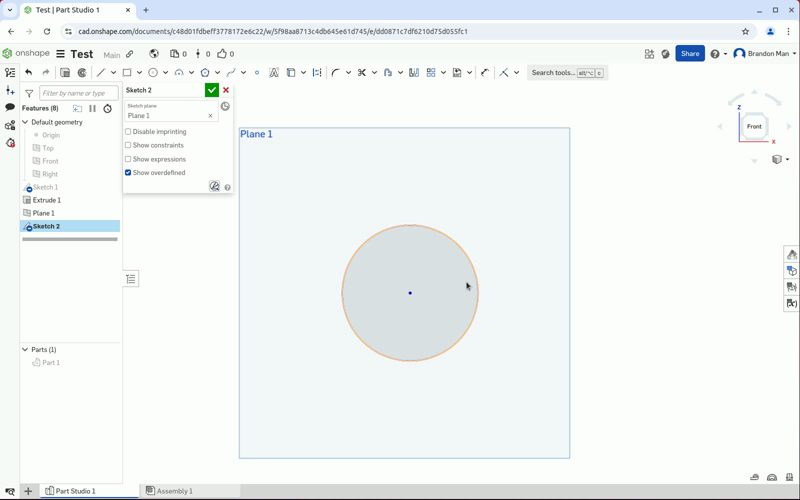
click(466, 281)
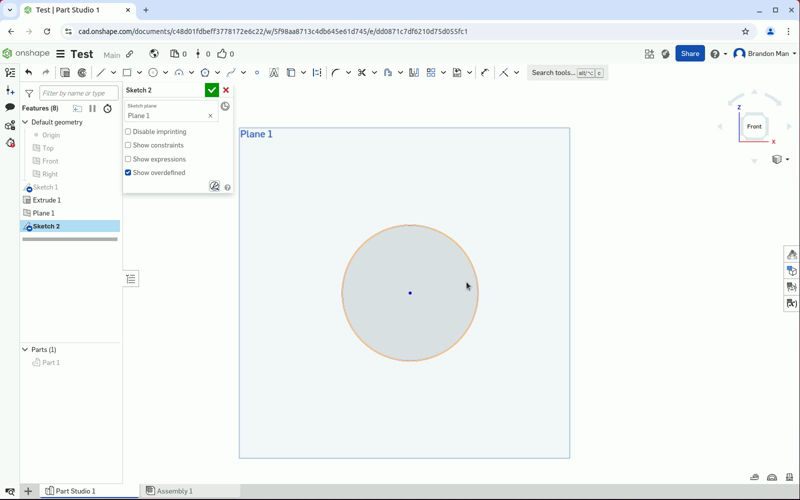
scroll(-6)
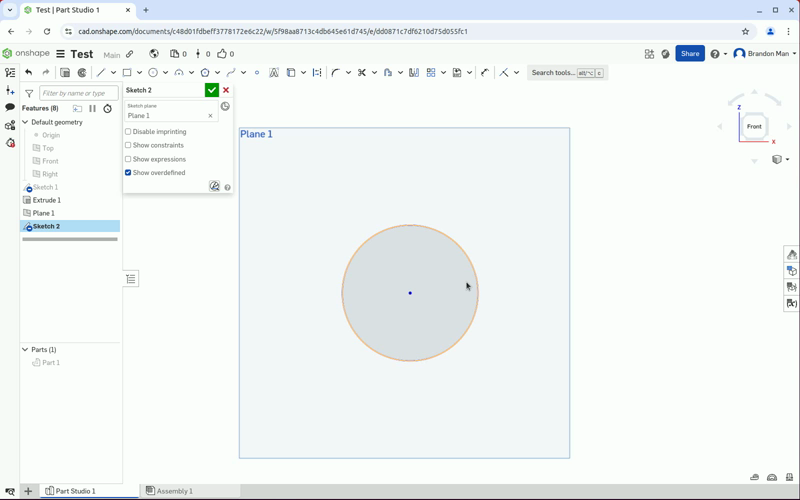
scroll(-6)
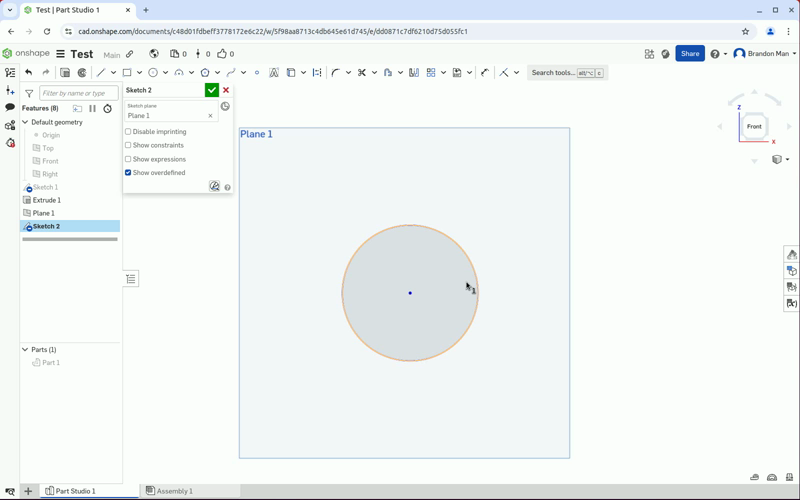
scroll(-6)
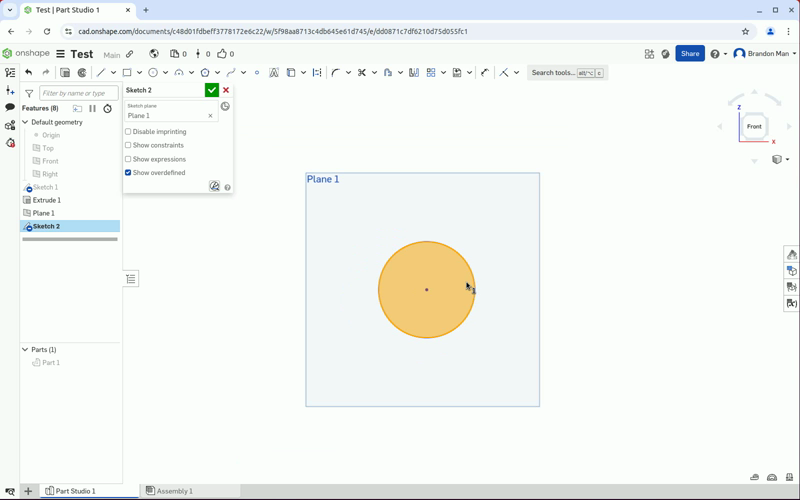
scroll(-6)
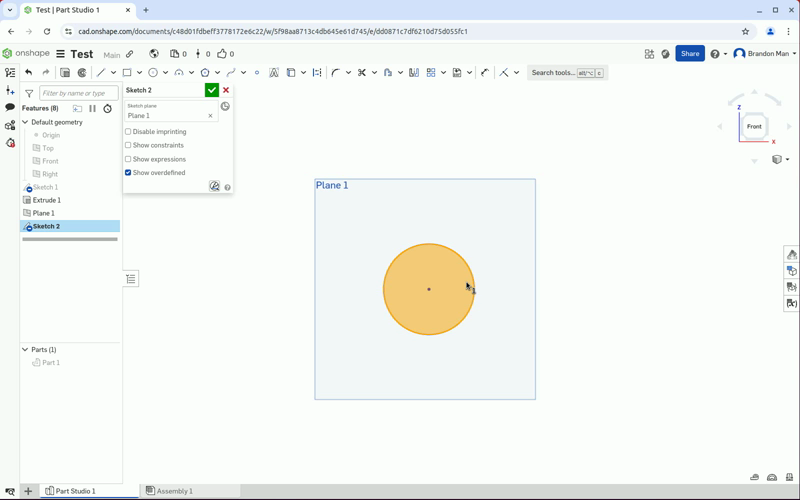
scroll(-6)
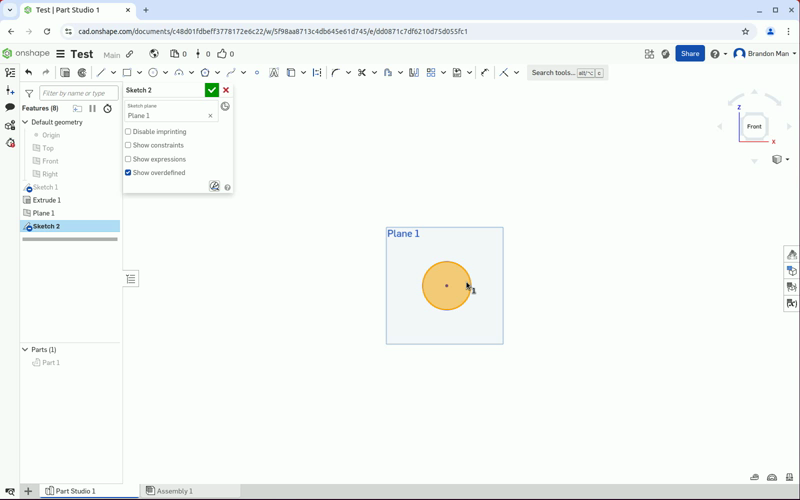
scroll(-6)
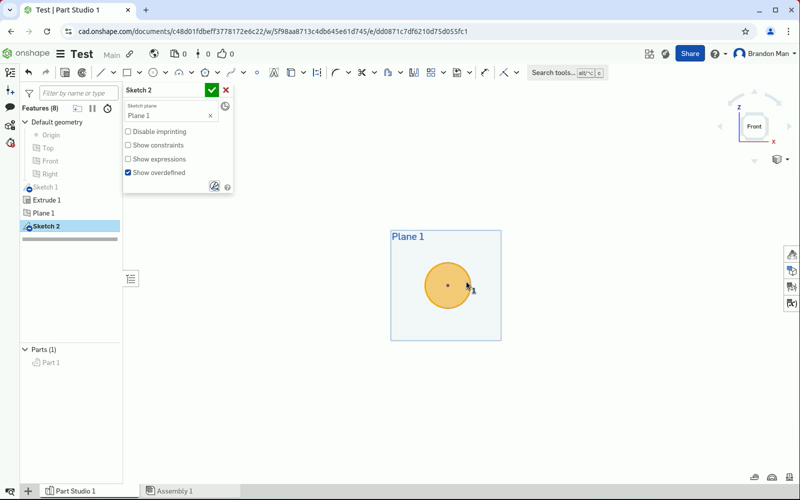
scroll(-6)
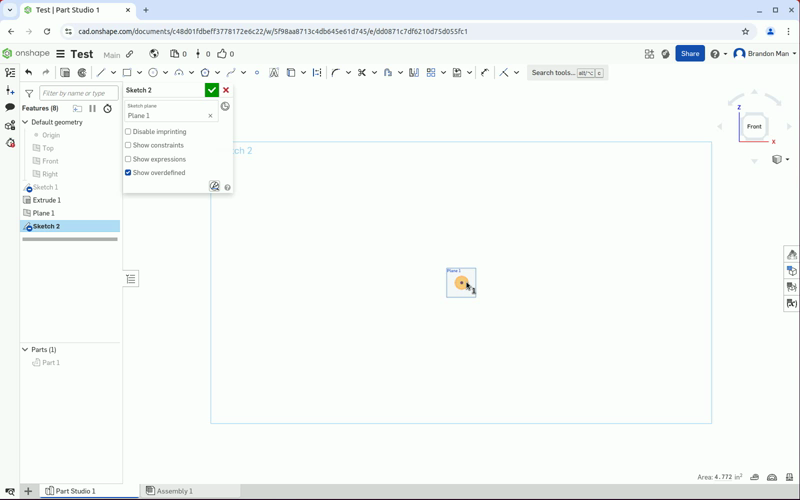
mouse_move(73, 352)
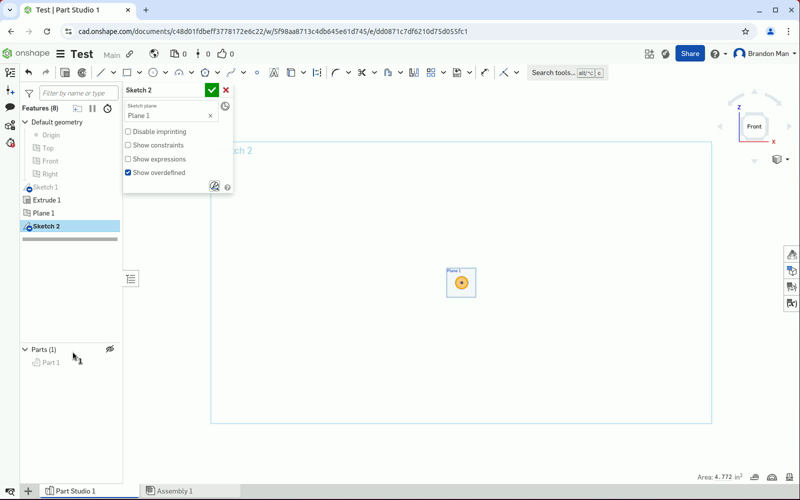
key(shift+y)
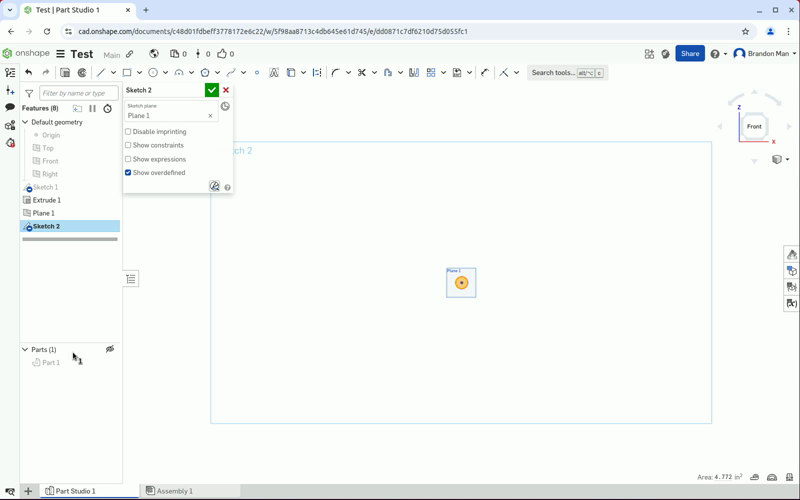
key(shift+e)
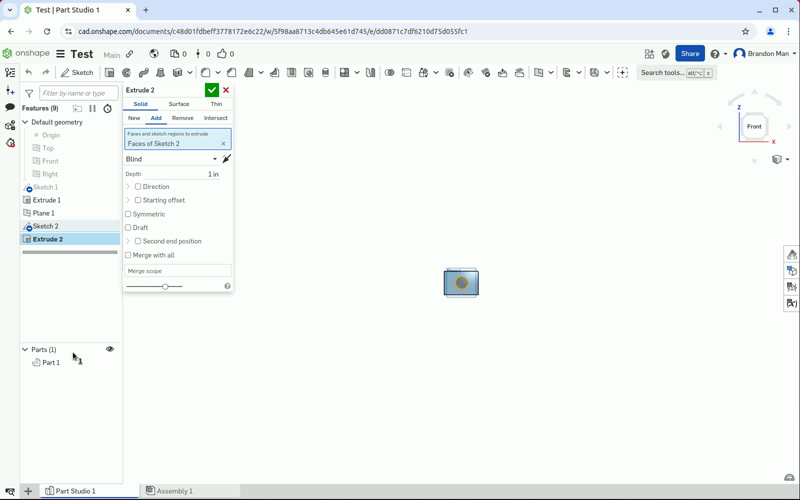
mouse_move(143, 106)
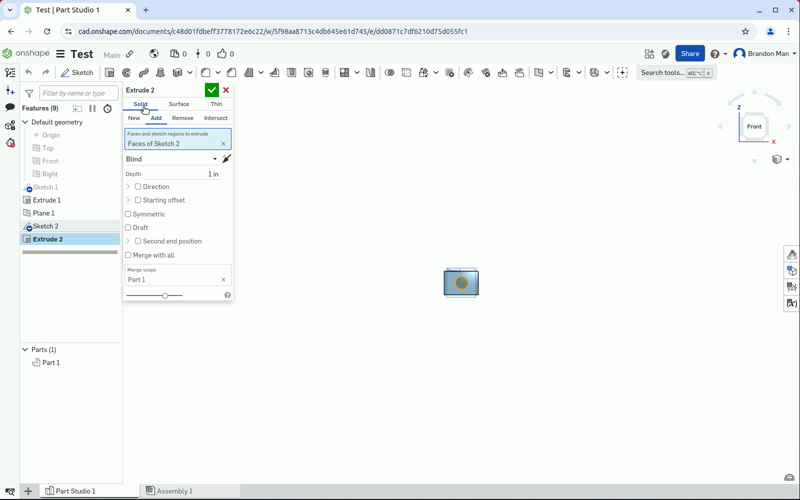
click(143, 106)
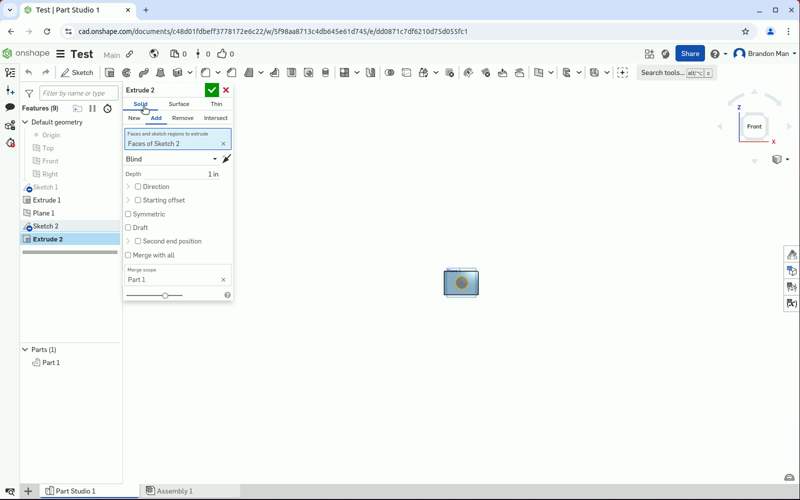
mouse_move(186, 120)
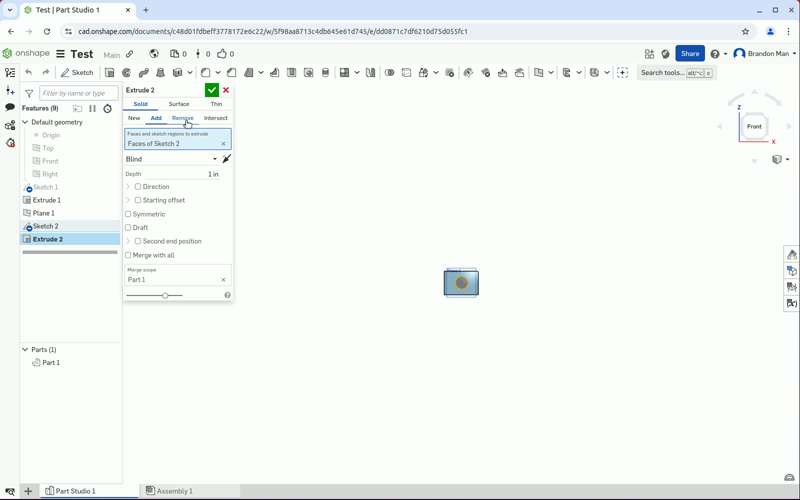
click(186, 120)
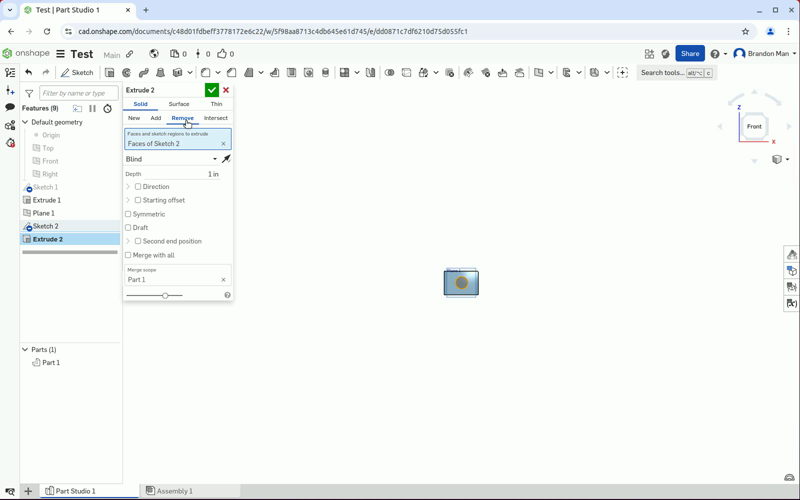
key(tab, 4)
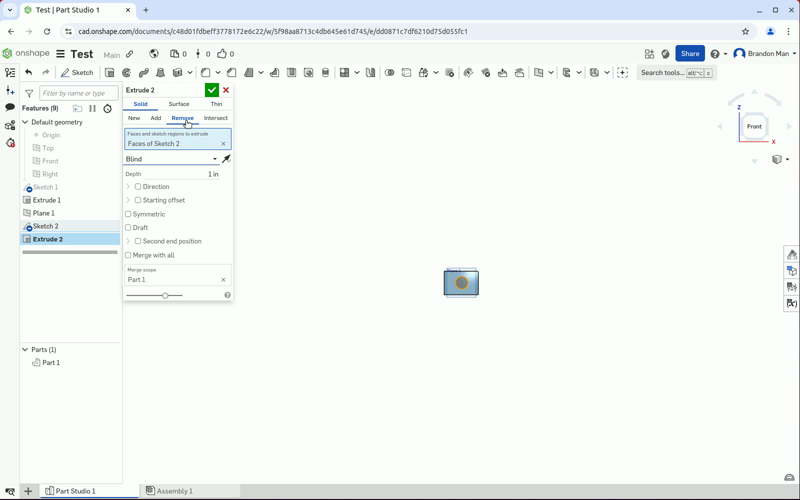
text(2.889)
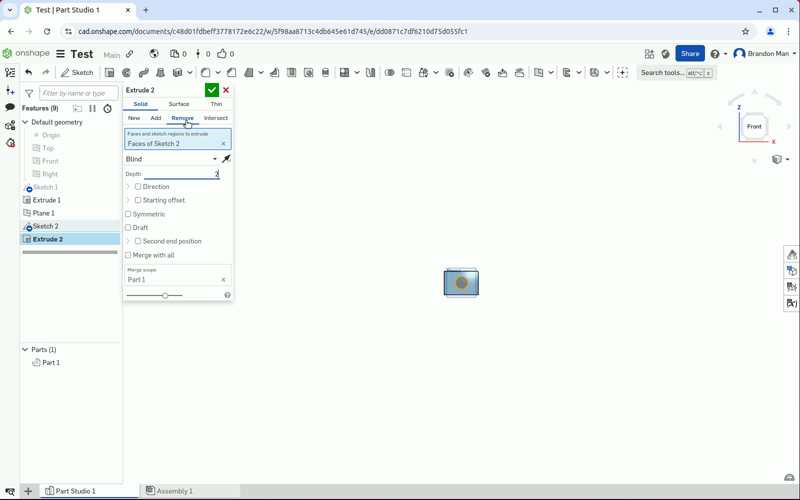
key(tab, 6)
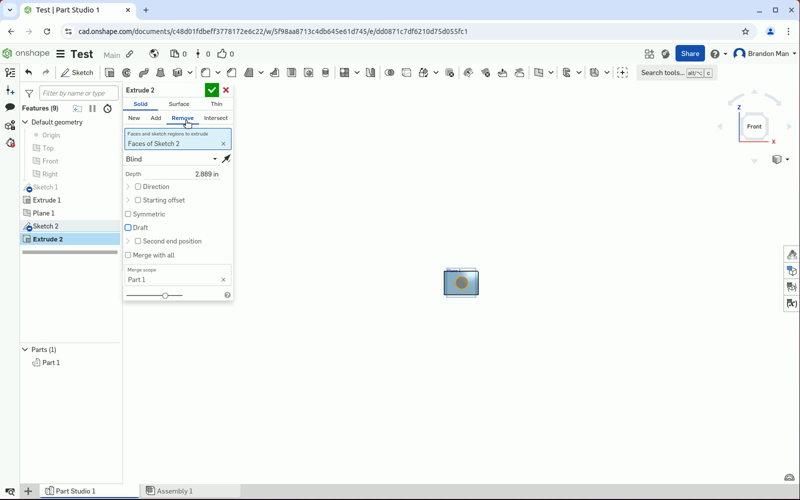
key(space)
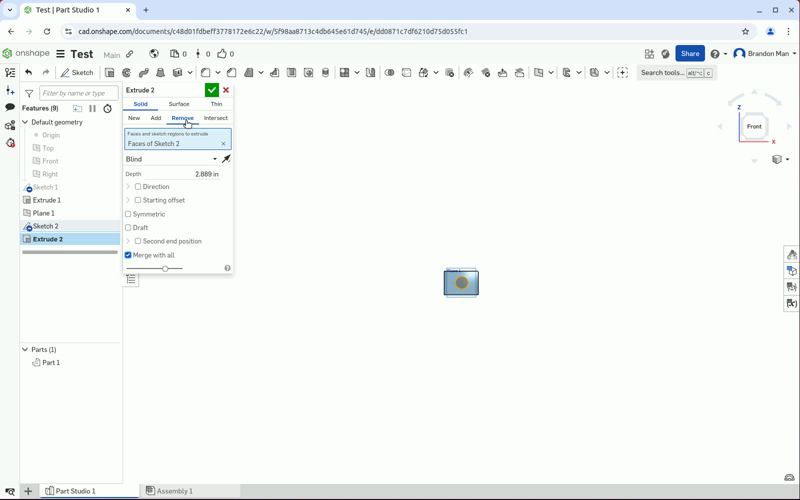
key(enter)
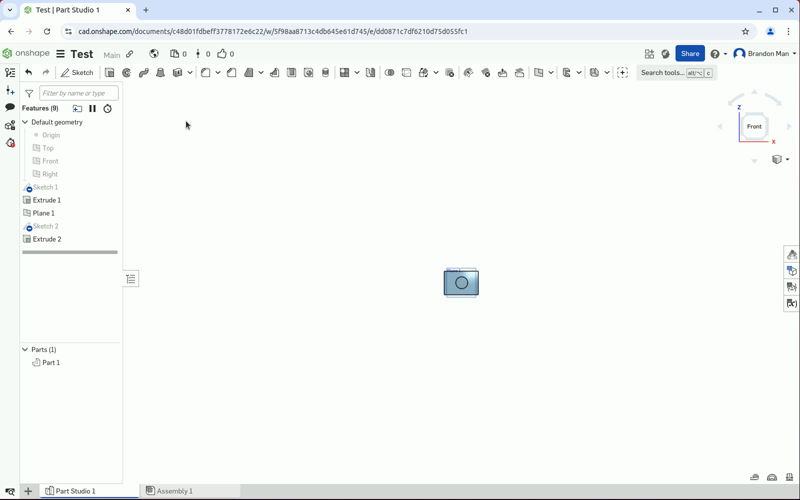
key(shift+h)
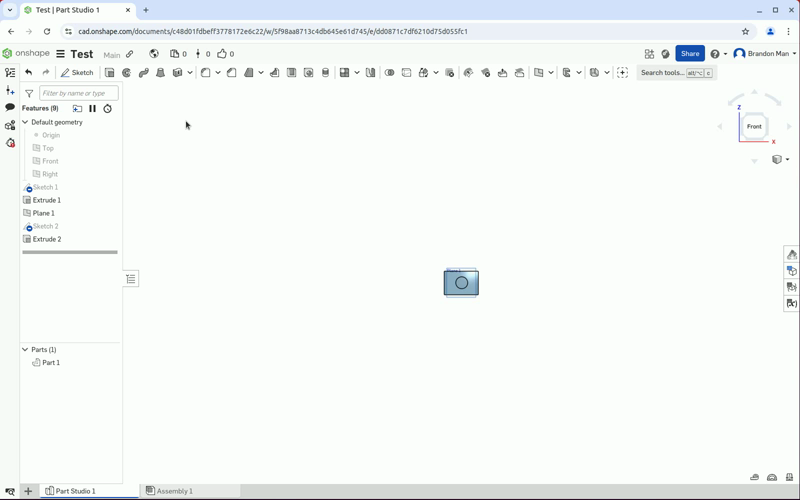
key(shift+h)
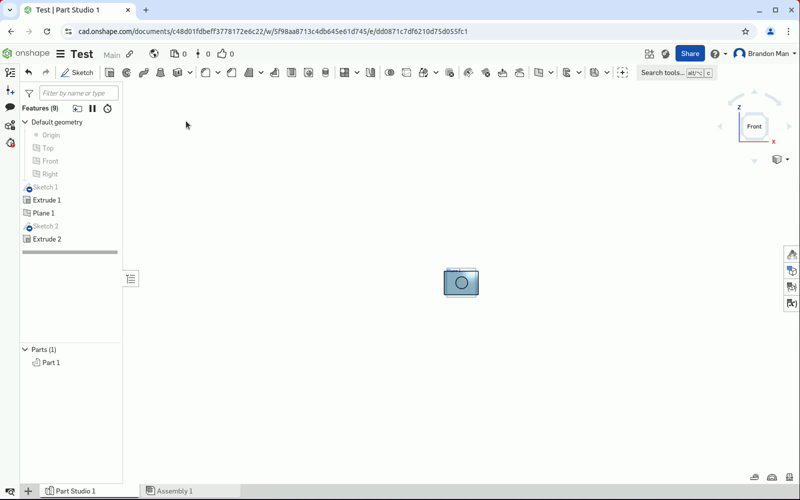
key(shift+7)
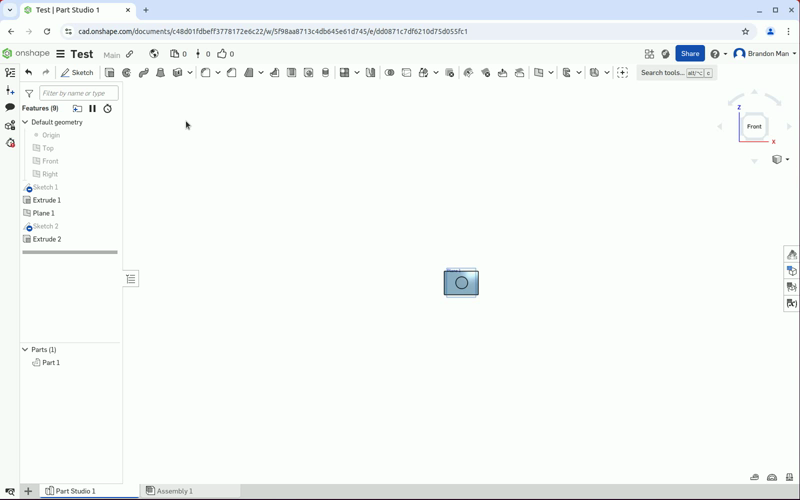
key(left, 2)
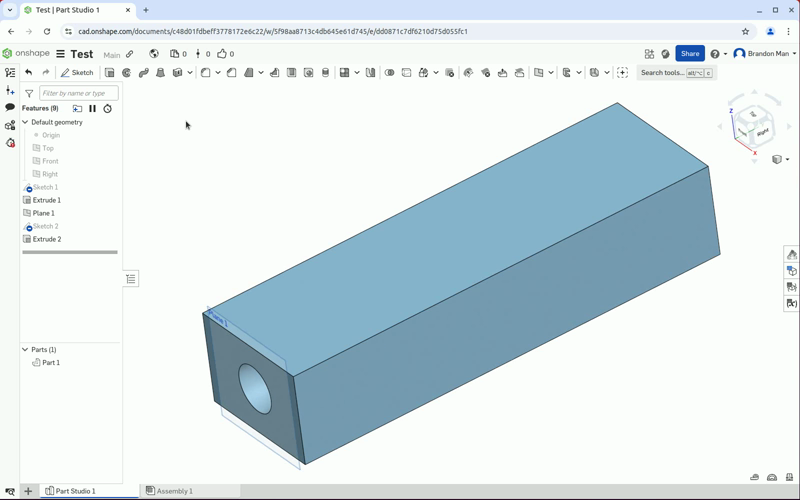
key(down, 2)
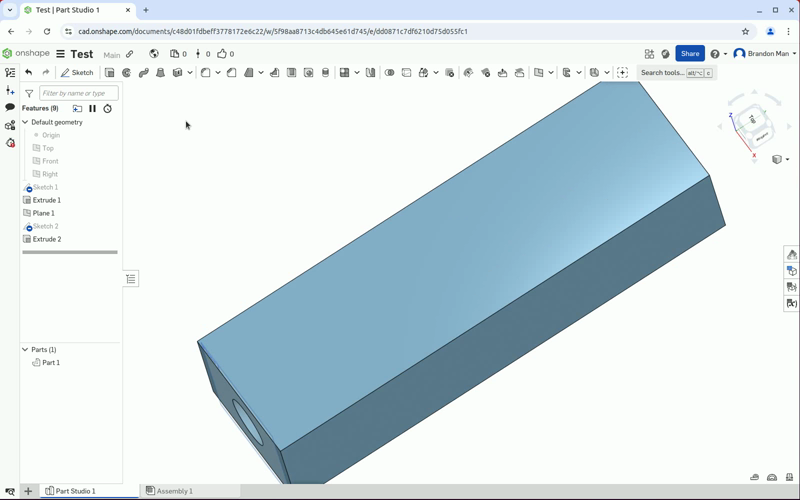
key(up, 2)
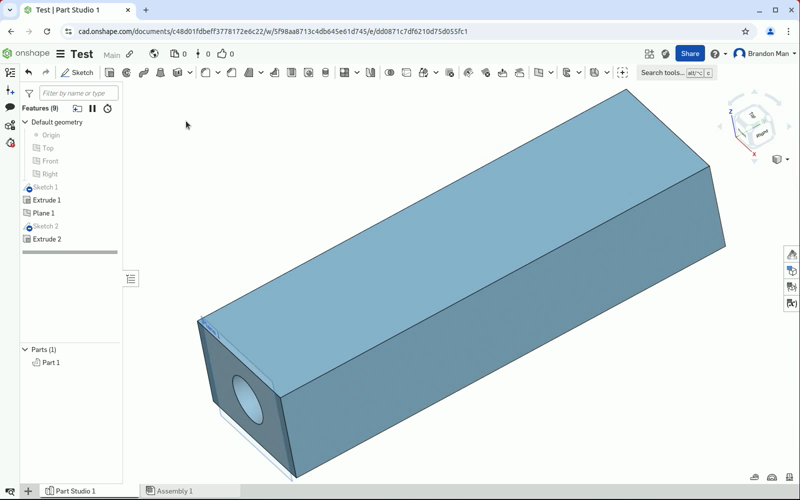
key(right, 2)
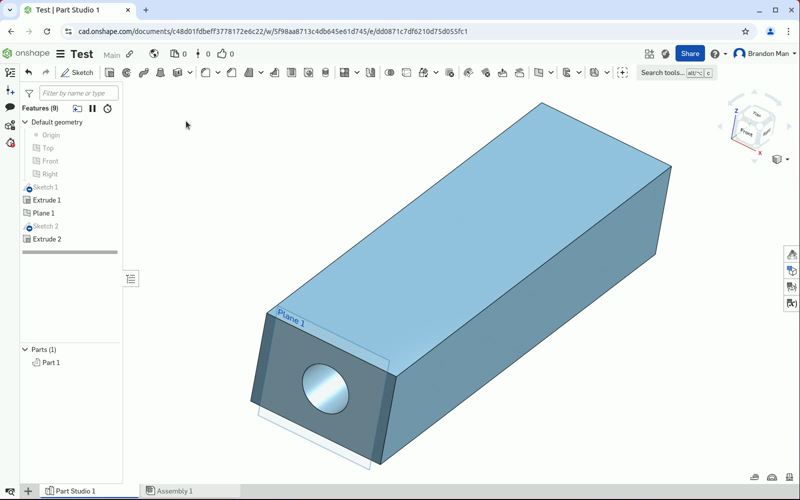
mouse_move(73, 189)
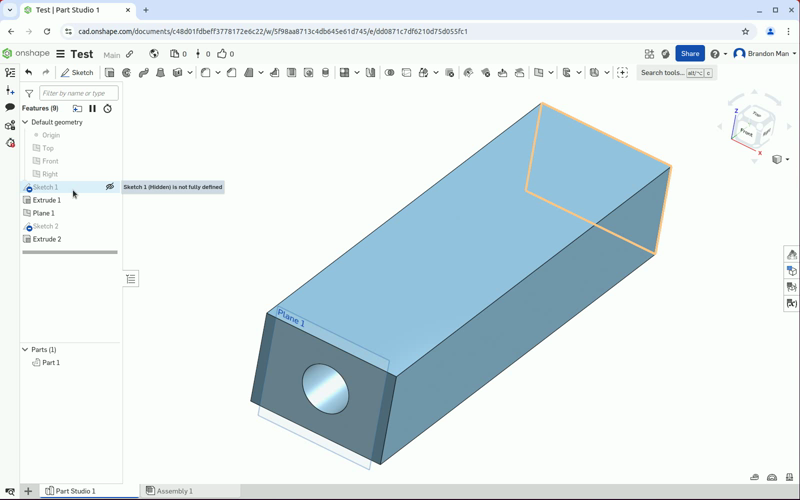
click(73, 189)